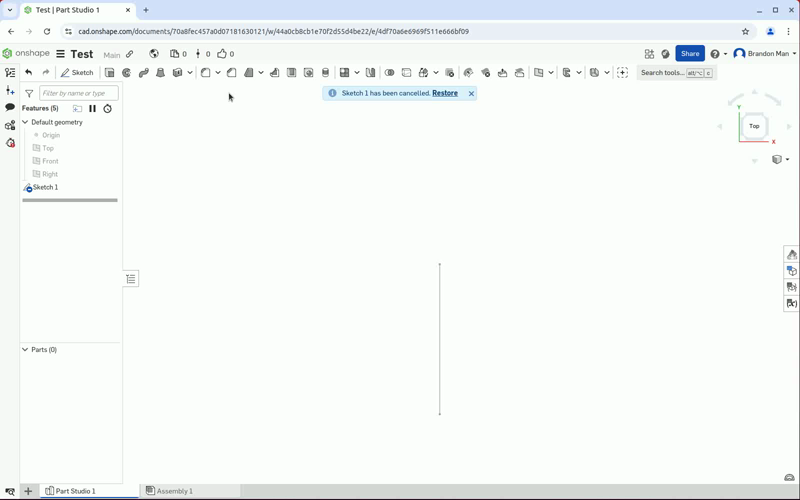
key(shift+h)
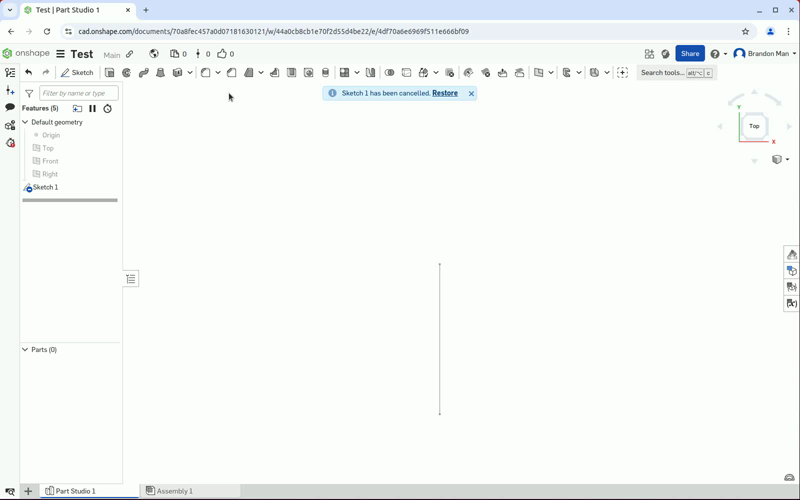
key(shift+s)
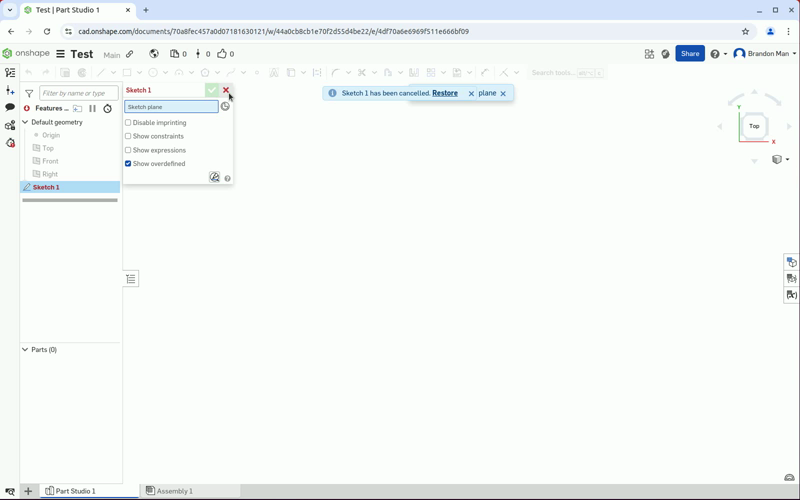
mouse_move(73, 150)
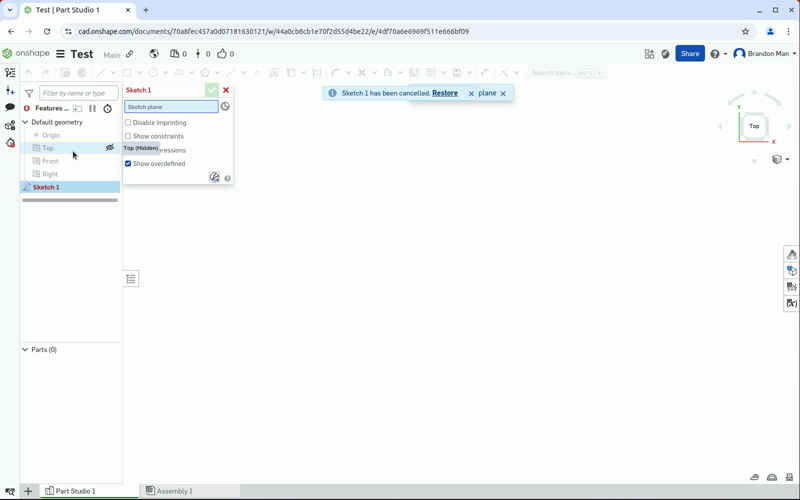
click(73, 150)
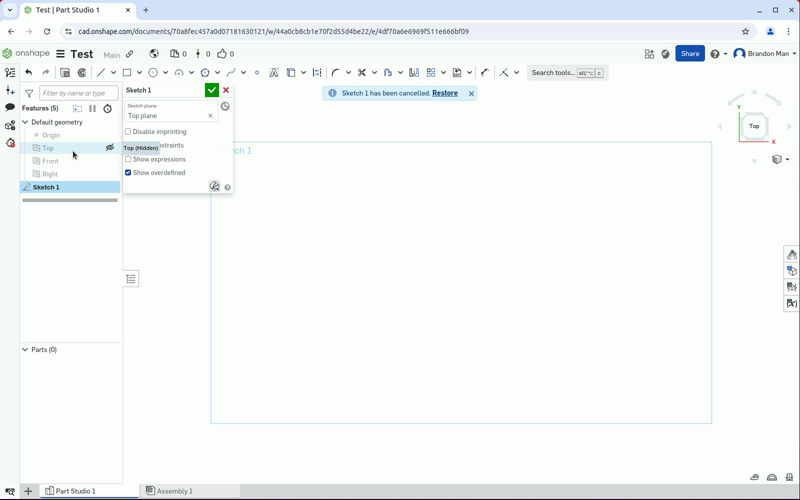
mouse_move(73, 352)
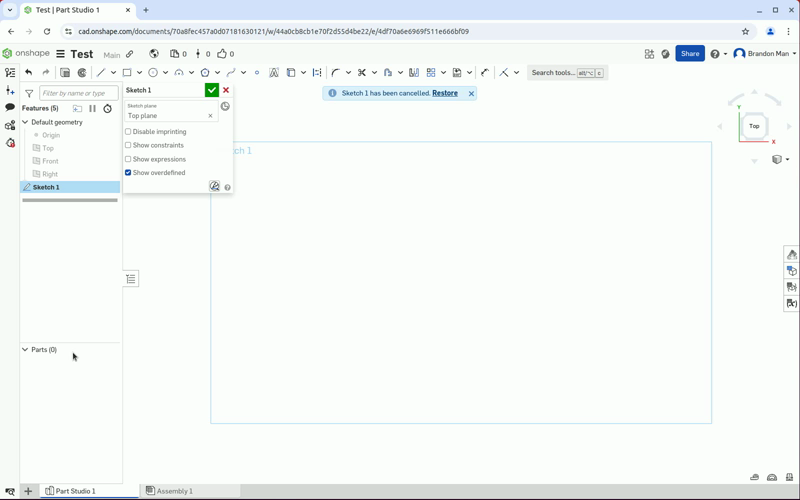
key(y)
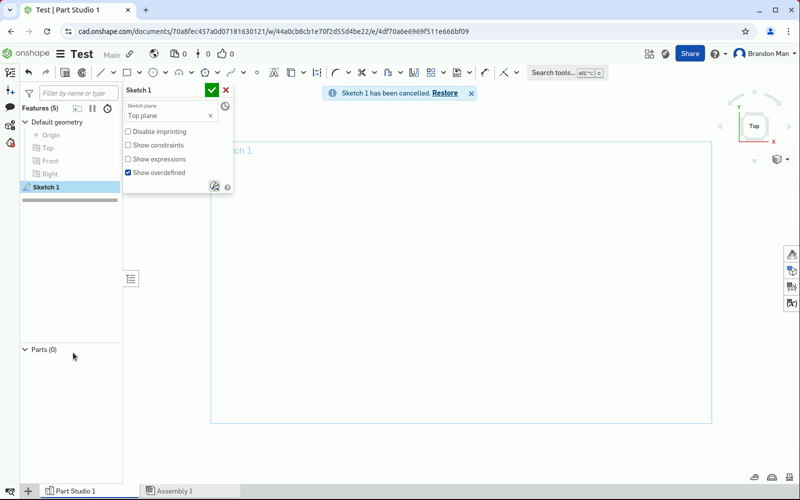
key(l)
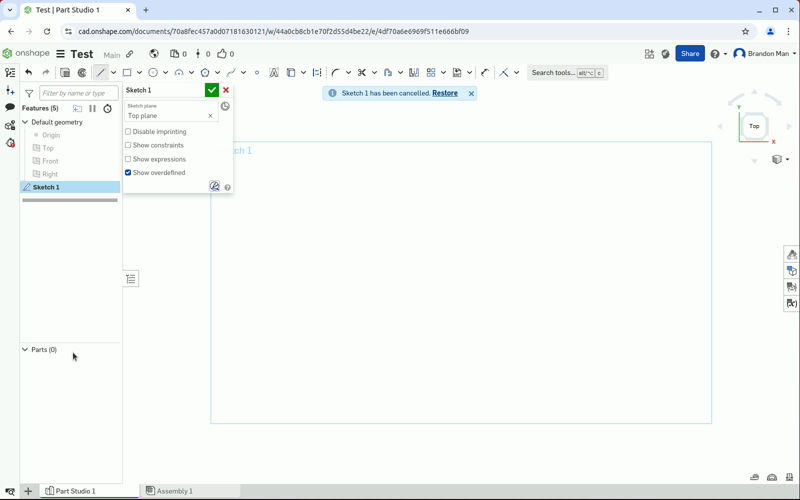
key_down(shift)
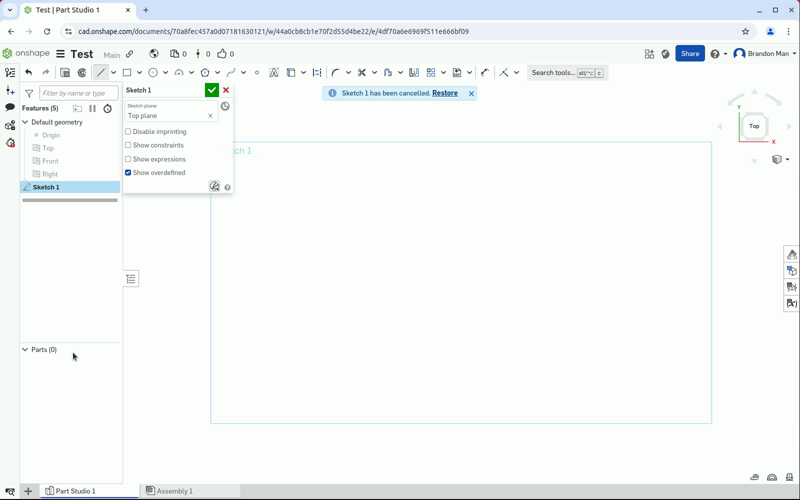
mouse_move(423, 332)
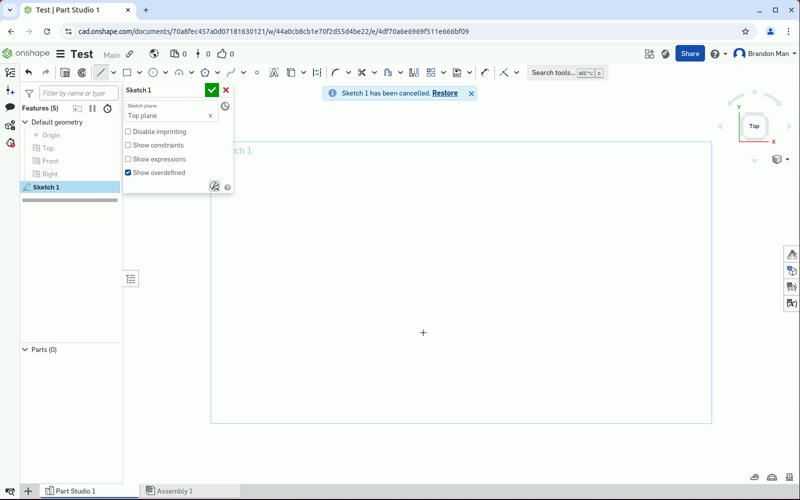
click(423, 332)
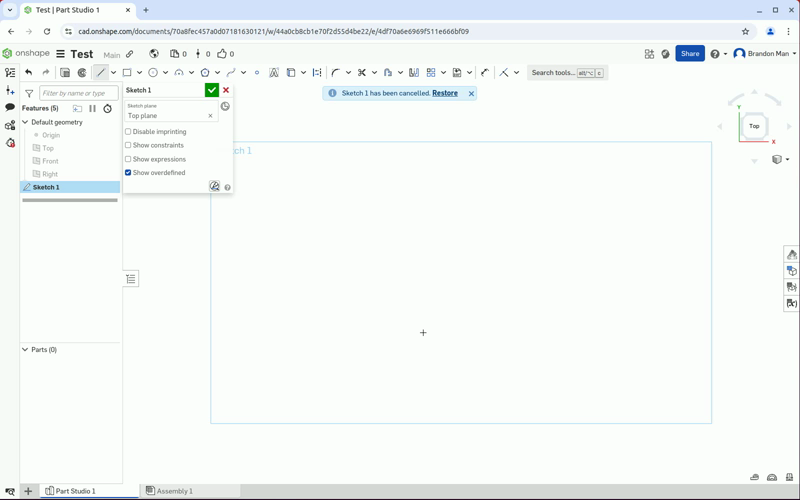
key_up(shift)
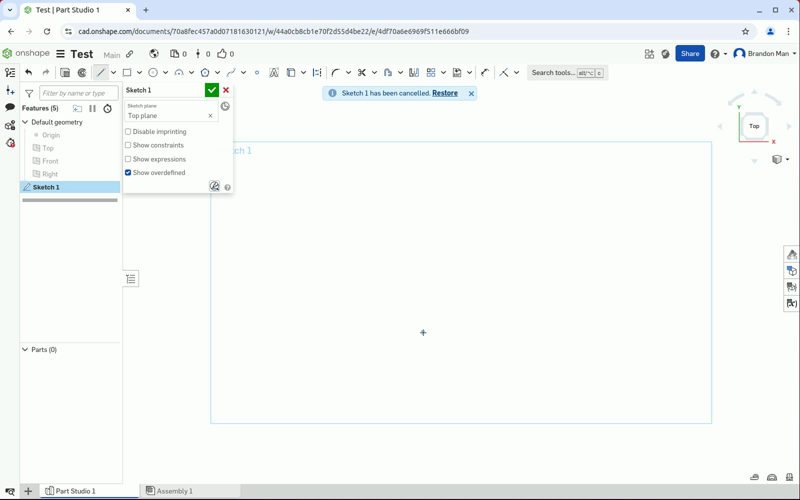
key_down(shift)
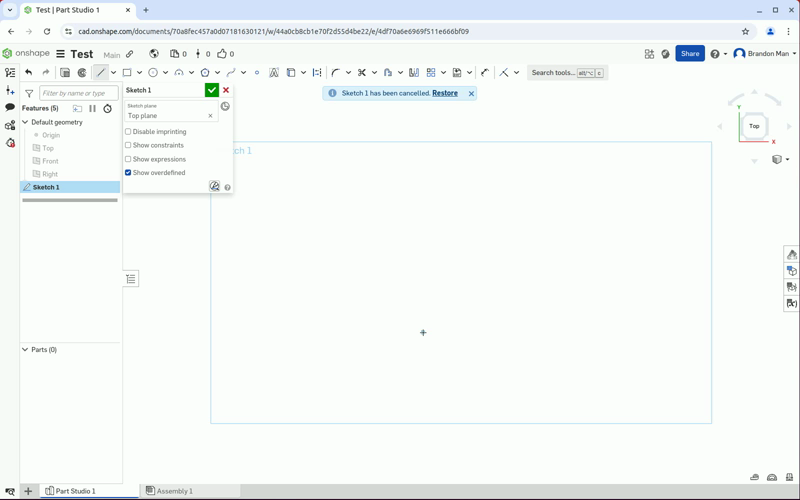
mouse_move(497, 332)
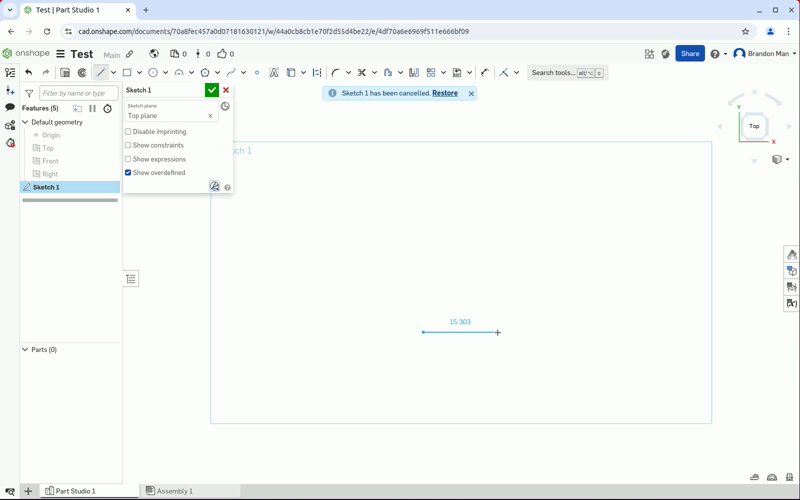
click(497, 332)
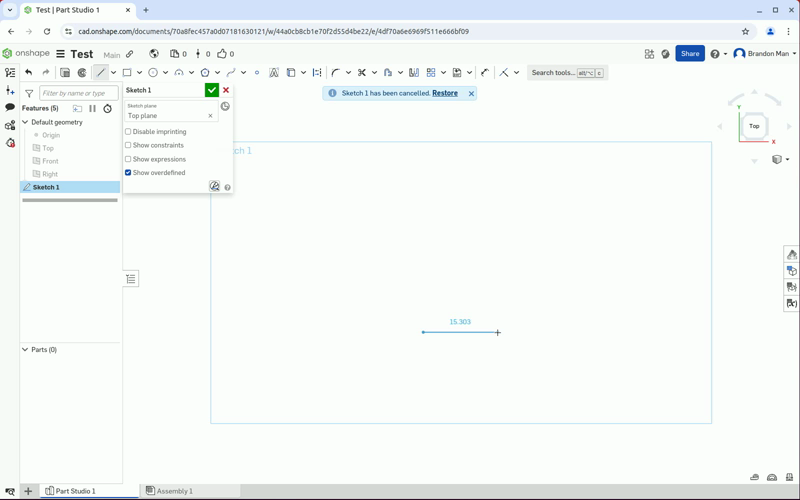
key_up(shift)
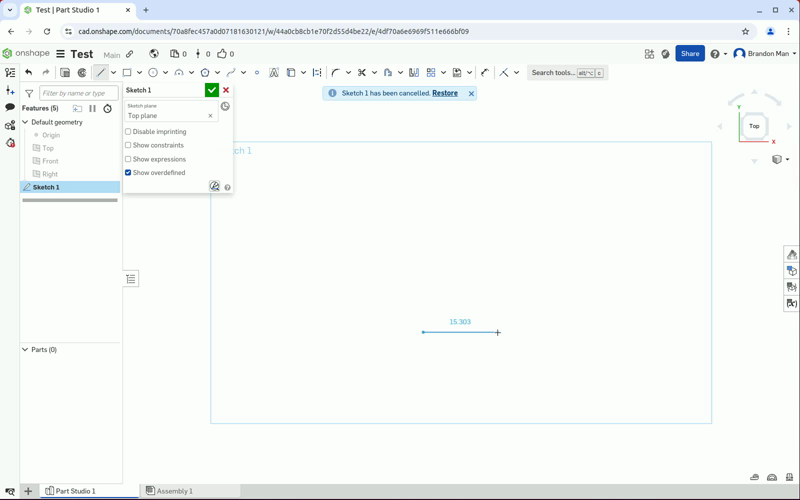
key_down(shift)
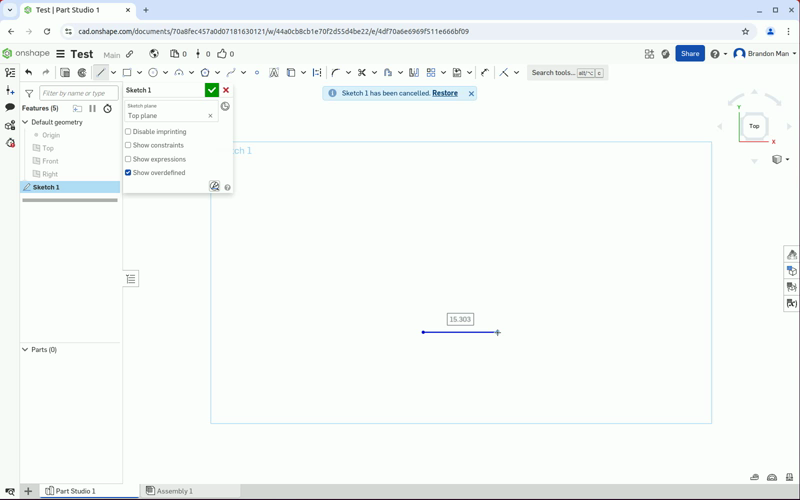
mouse_move(497, 231)
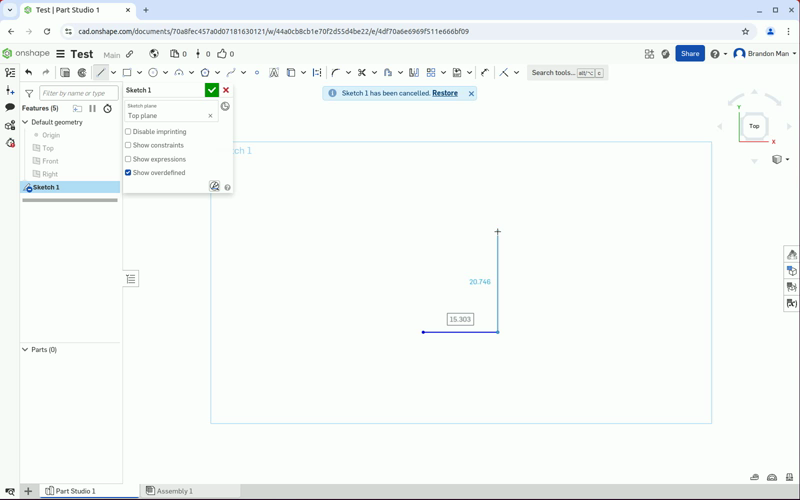
click(497, 231)
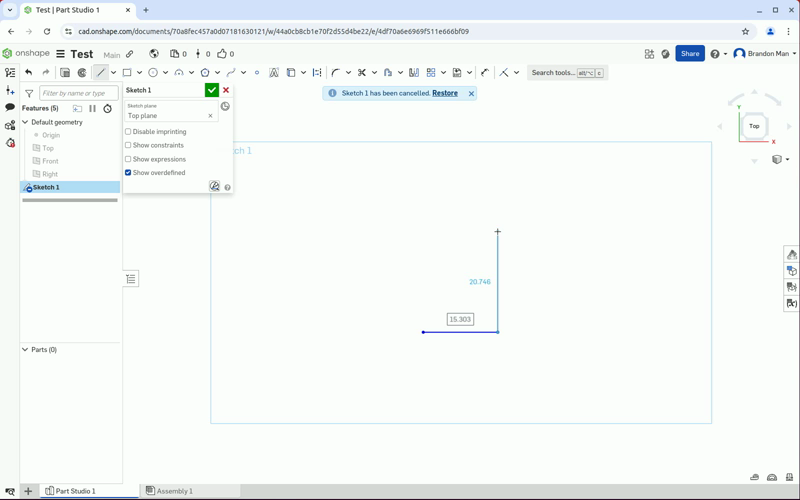
key_up(shift)
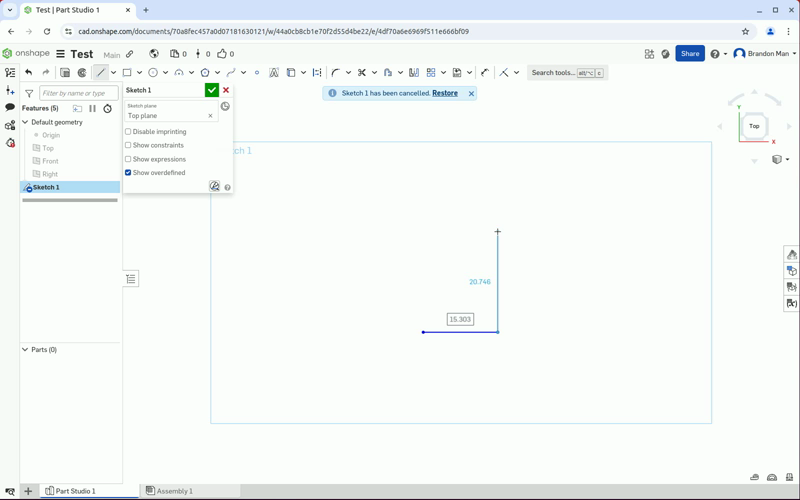
key_down(shift)
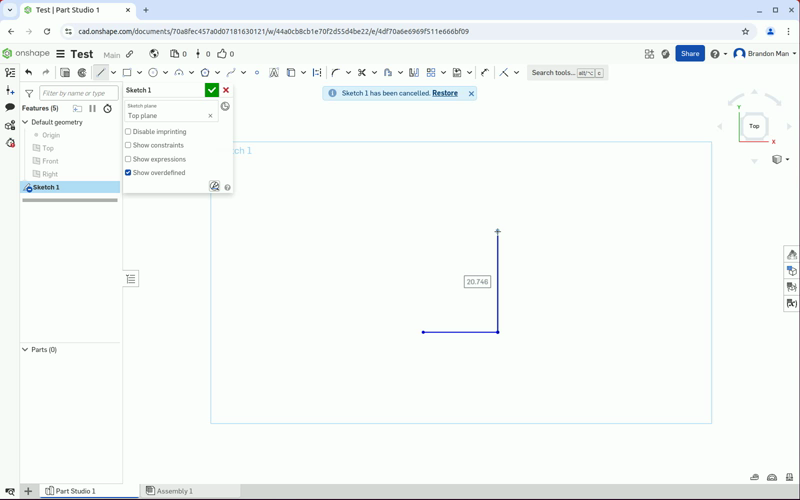
mouse_move(423, 231)
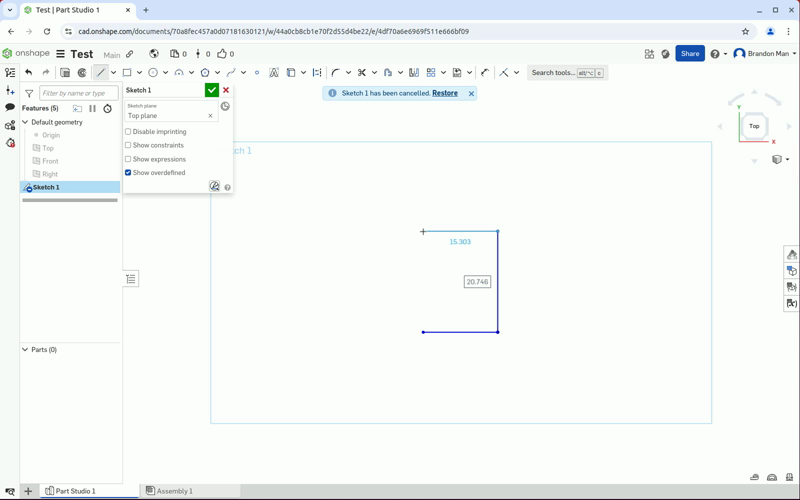
click(423, 231)
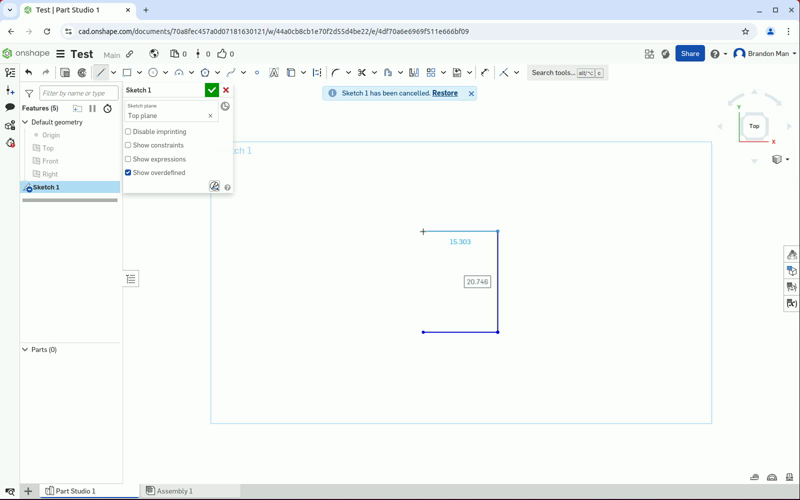
key_up(shift)
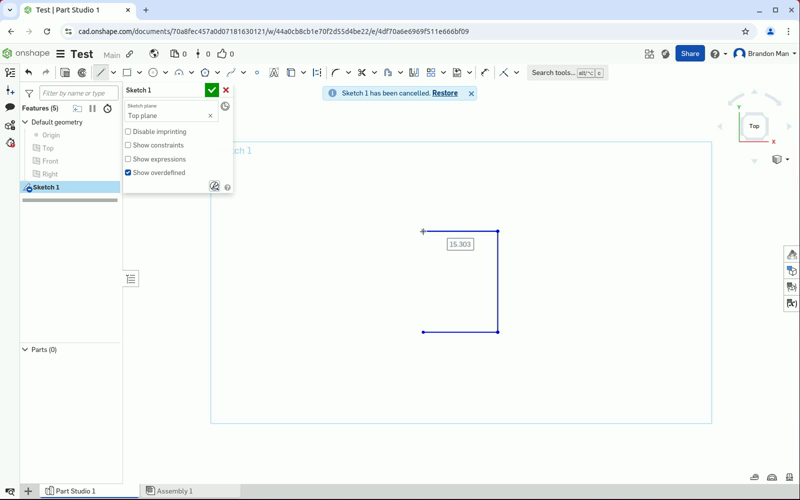
key_down(shift)
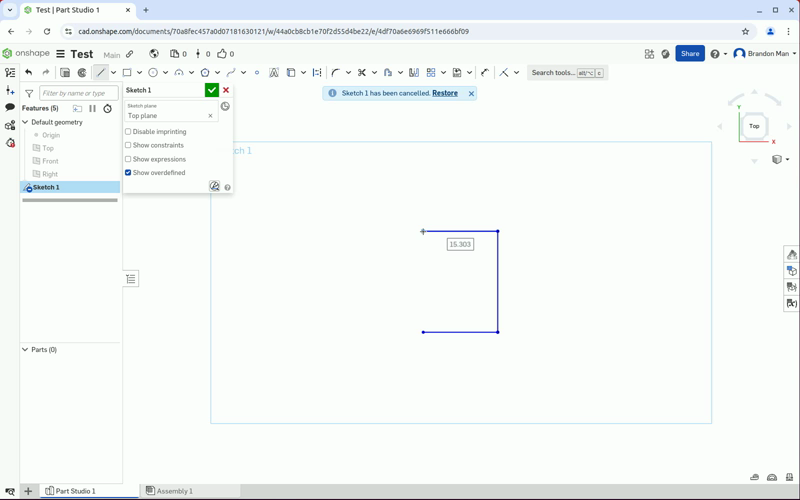
mouse_move(423, 332)
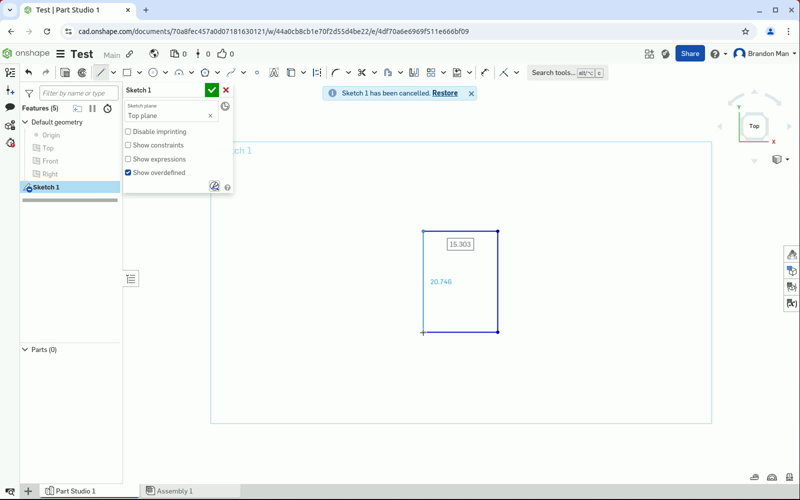
key_up(shift)
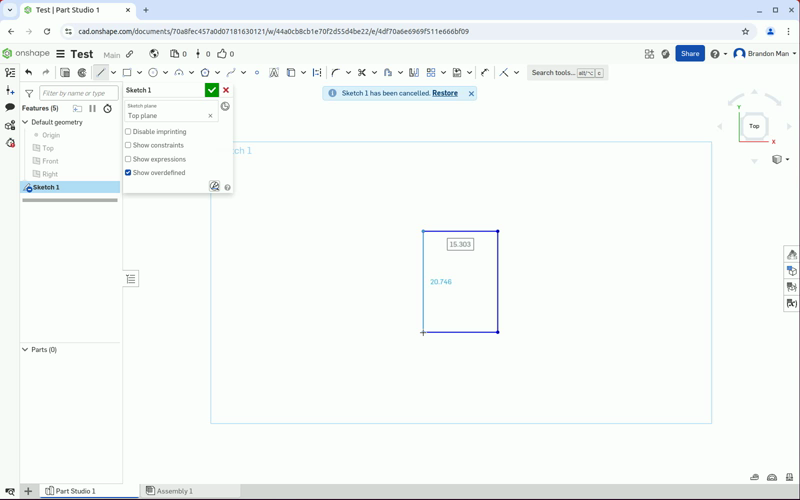
click(423, 332)
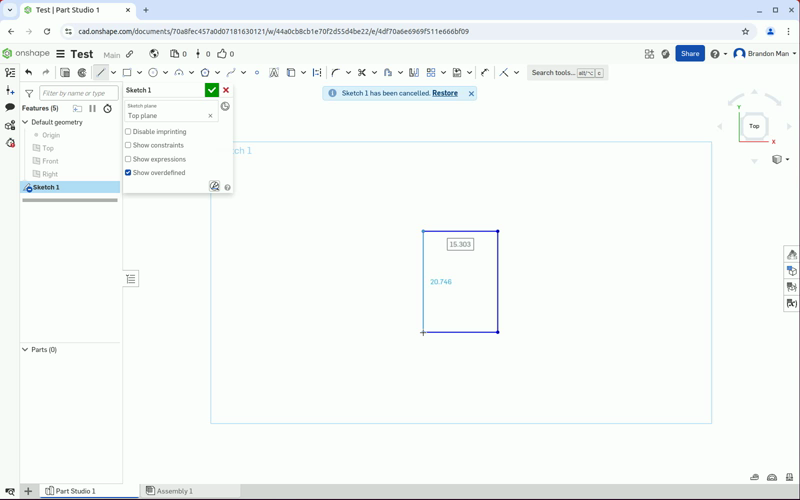
key(esc)
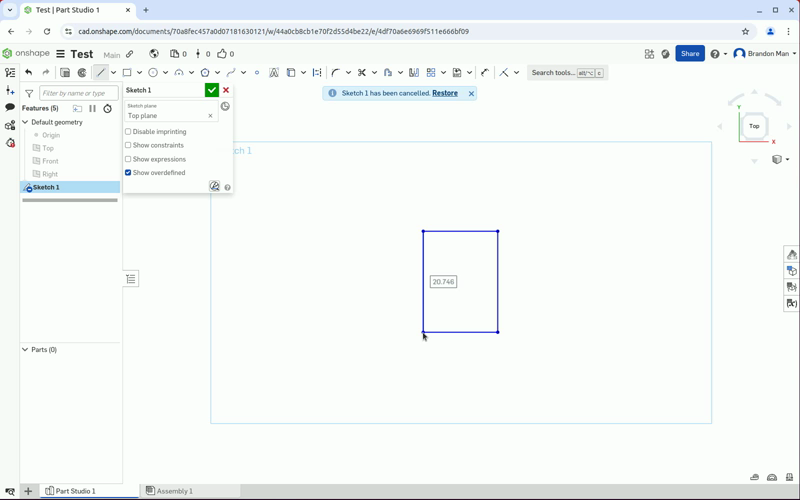
key(l)
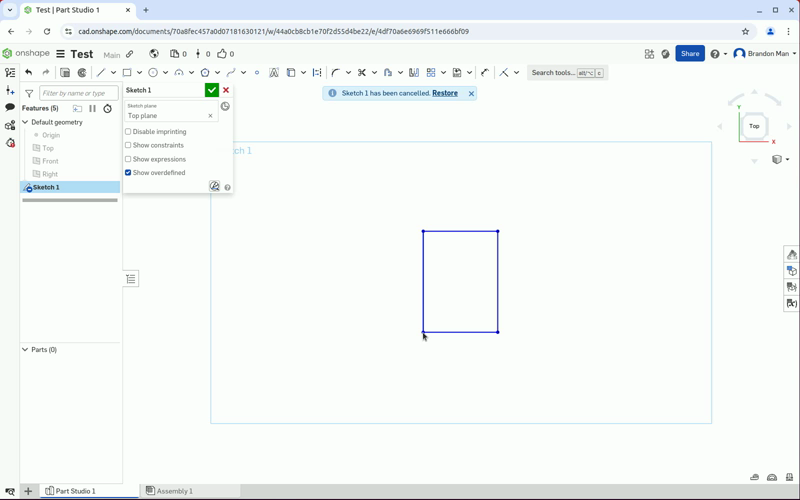
key_down(shift)
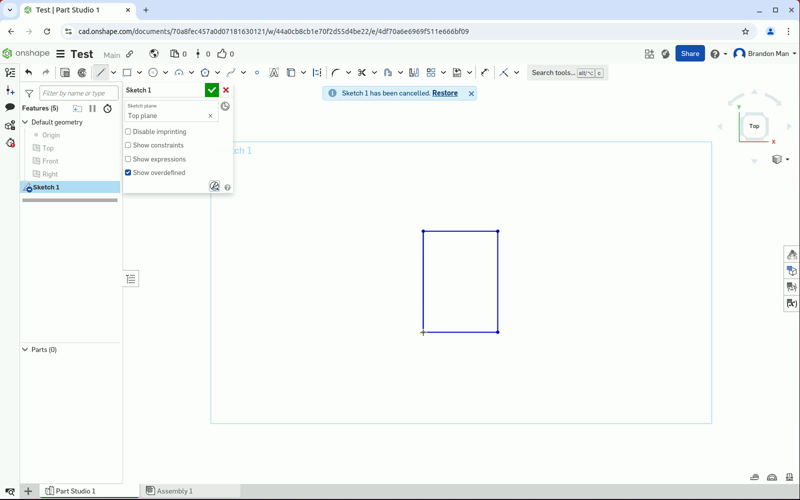
mouse_move(442, 318)
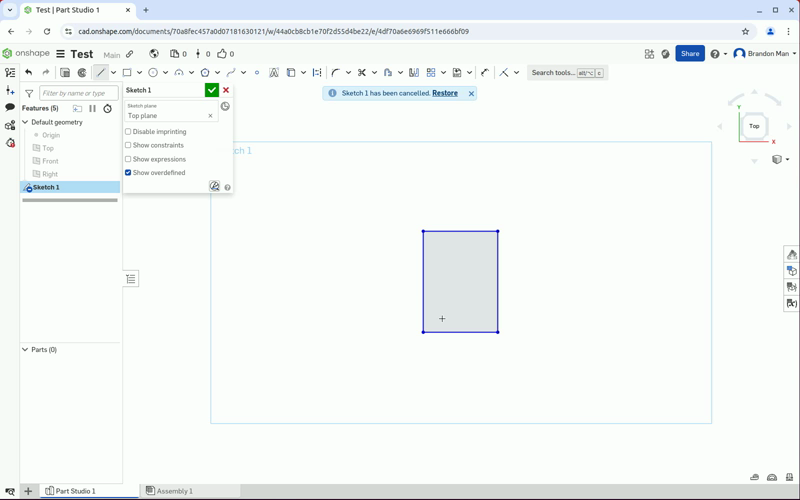
click(442, 318)
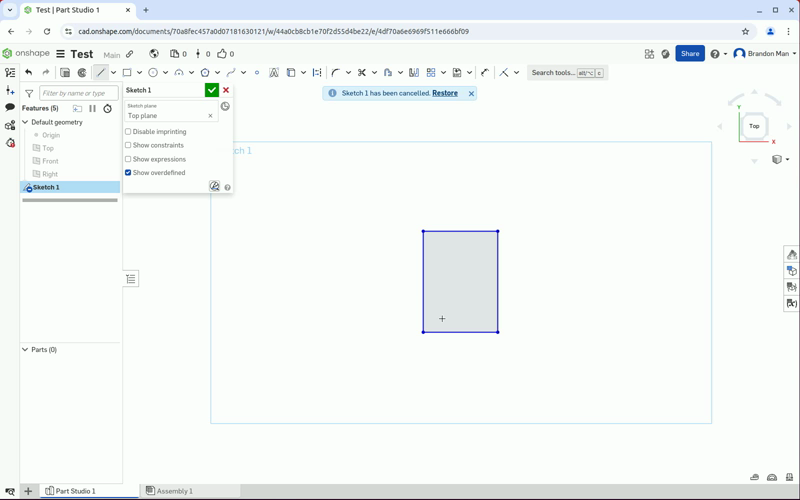
key_up(shift)
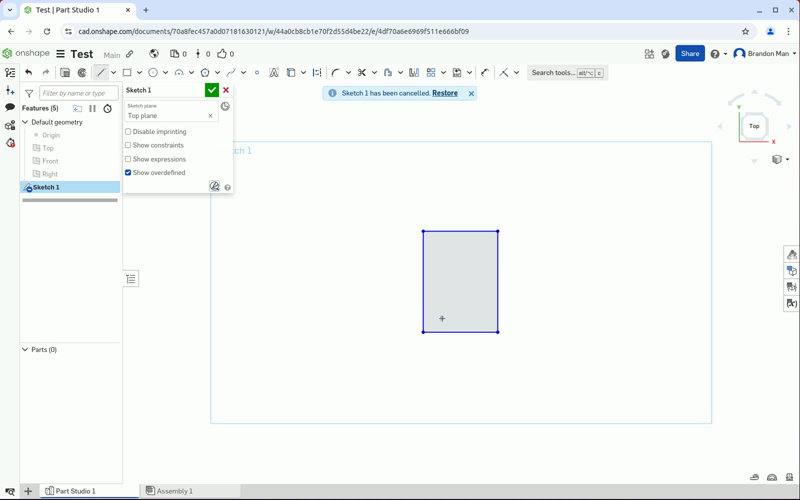
key_down(shift)
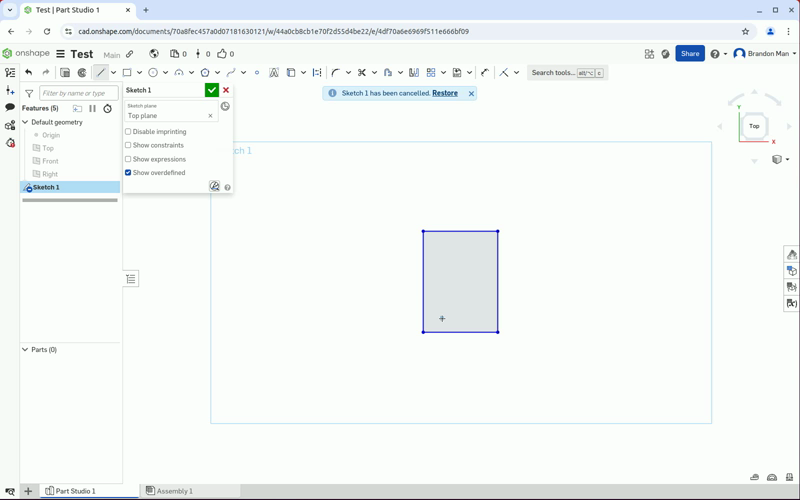
mouse_move(472, 318)
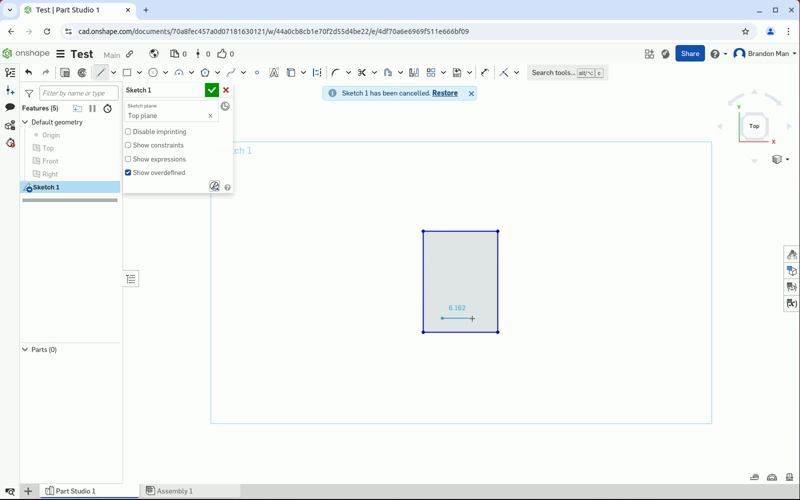
mouse_move(479, 318)
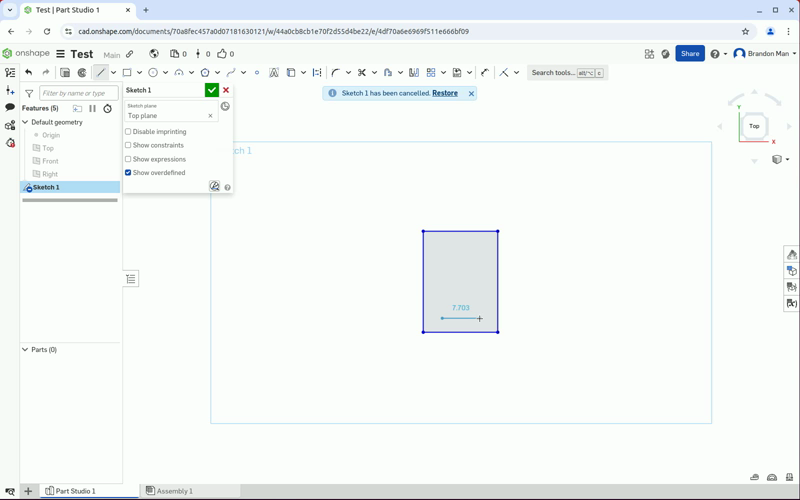
click(479, 318)
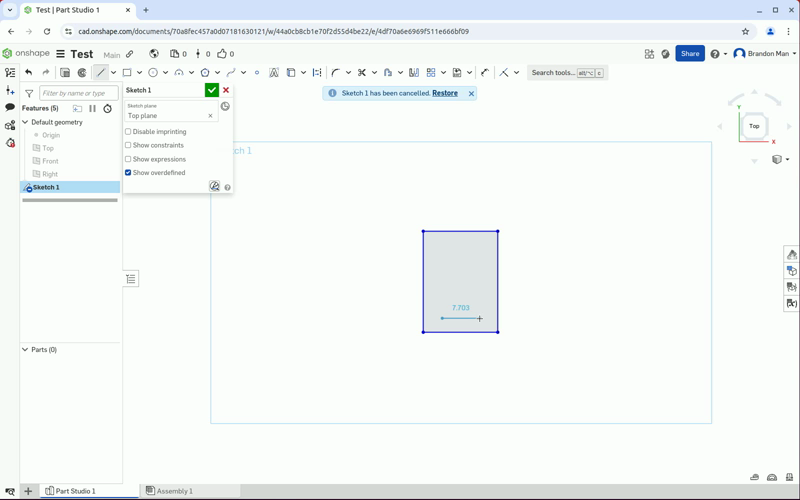
key_up(shift)
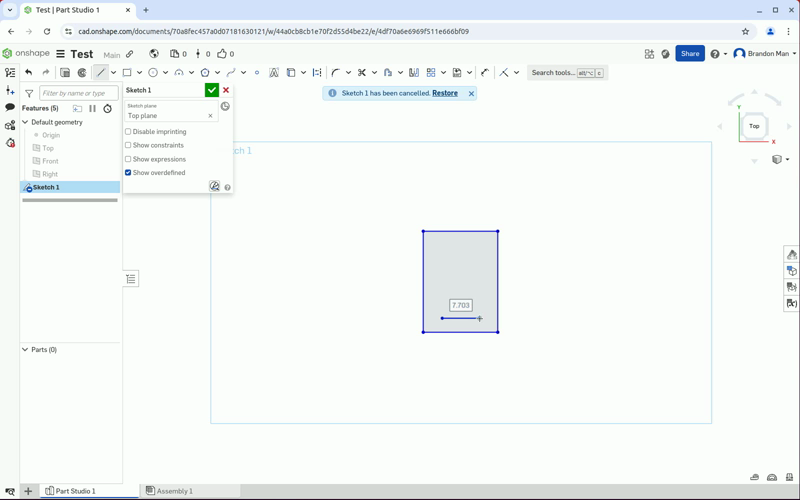
key_down(shift)
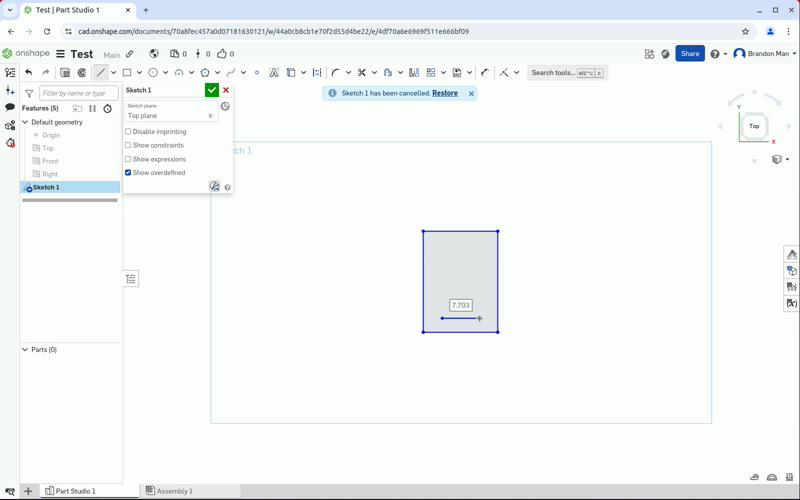
mouse_move(479, 245)
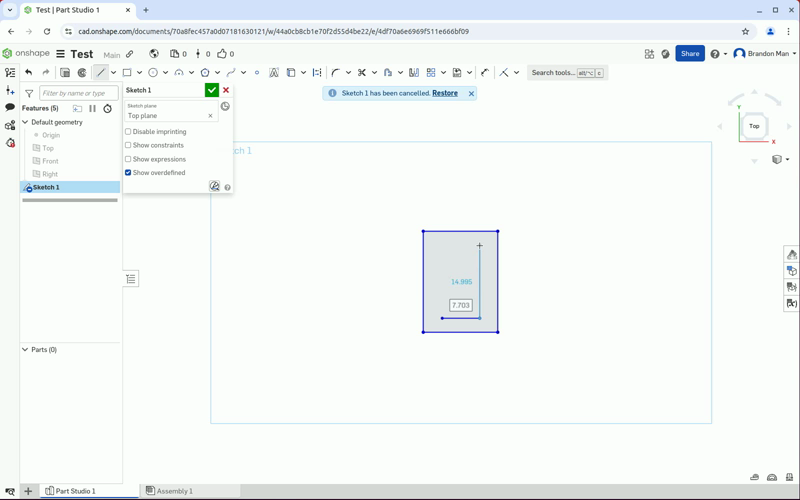
click(479, 245)
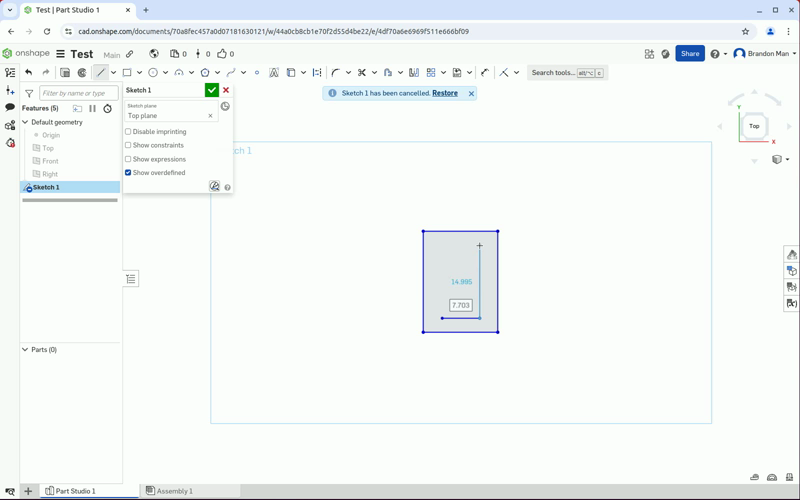
key_up(shift)
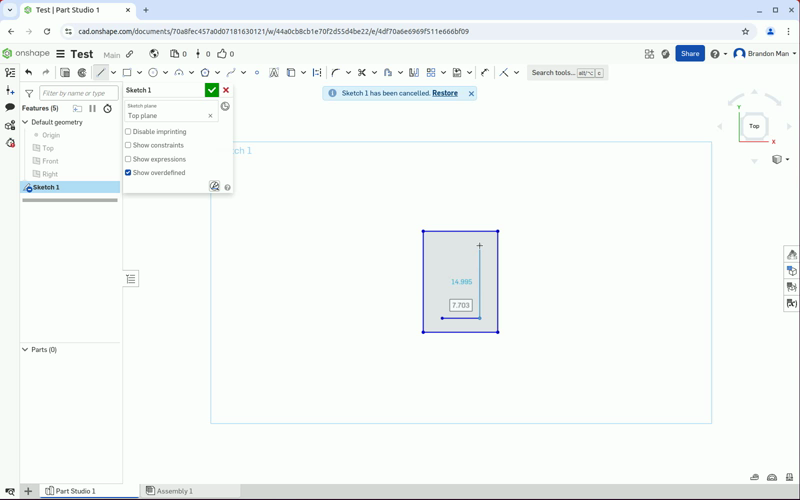
key_down(shift)
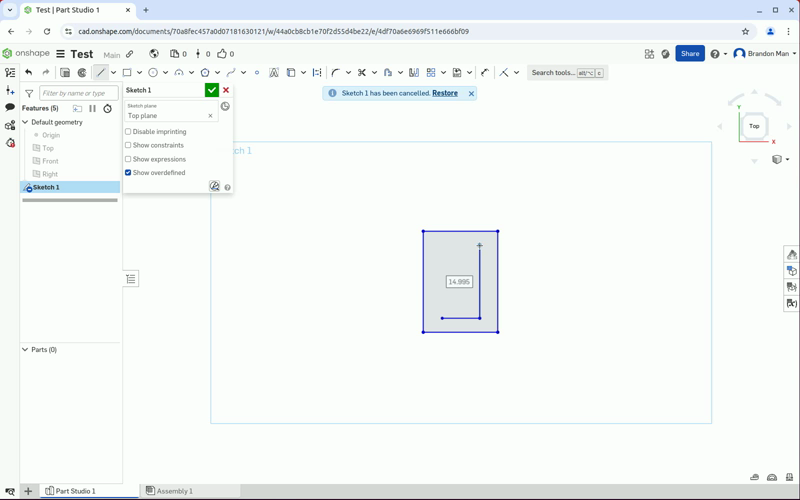
mouse_move(509, 245)
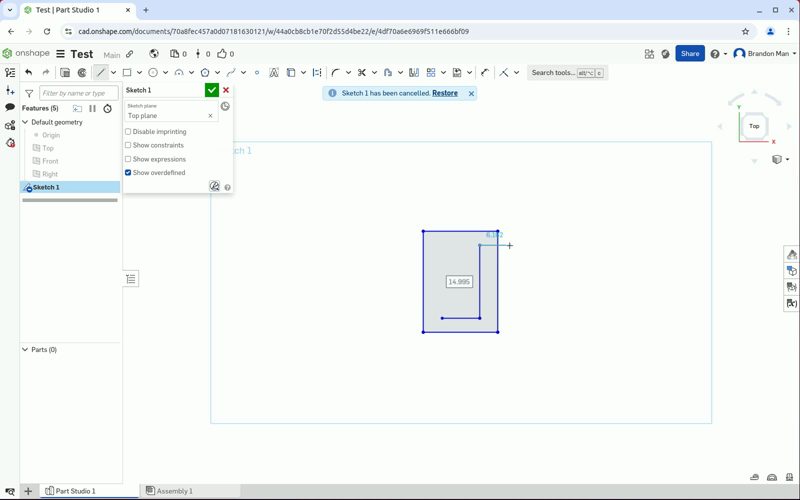
mouse_move(442, 245)
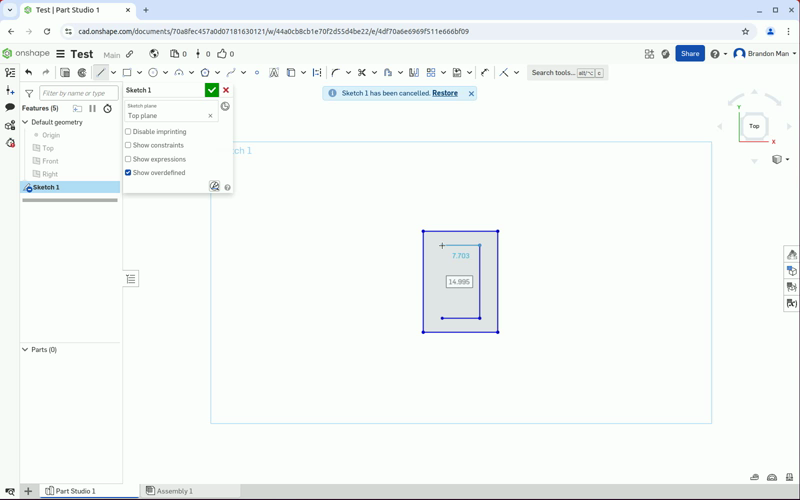
click(442, 245)
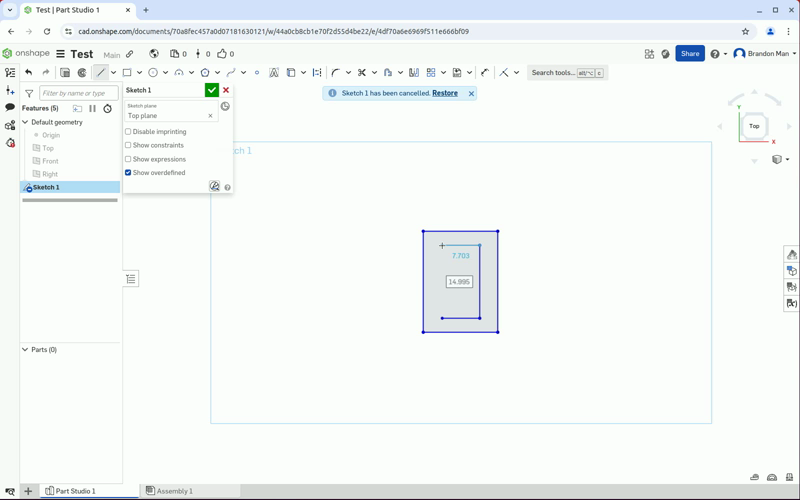
key_up(shift)
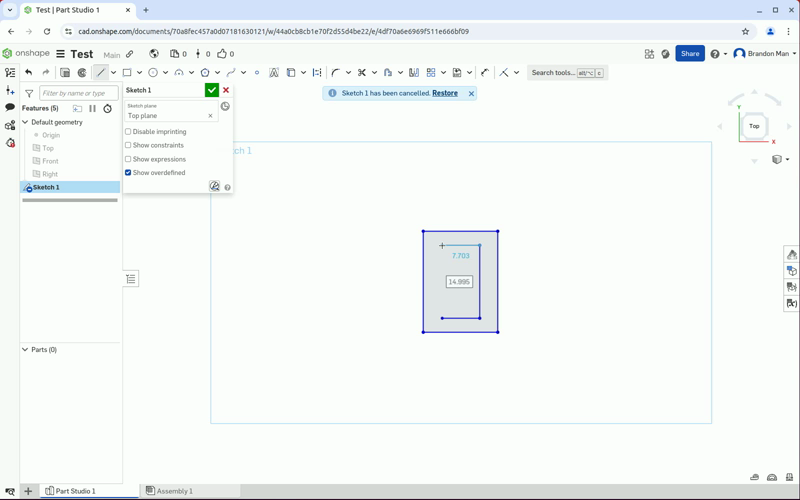
key_down(shift)
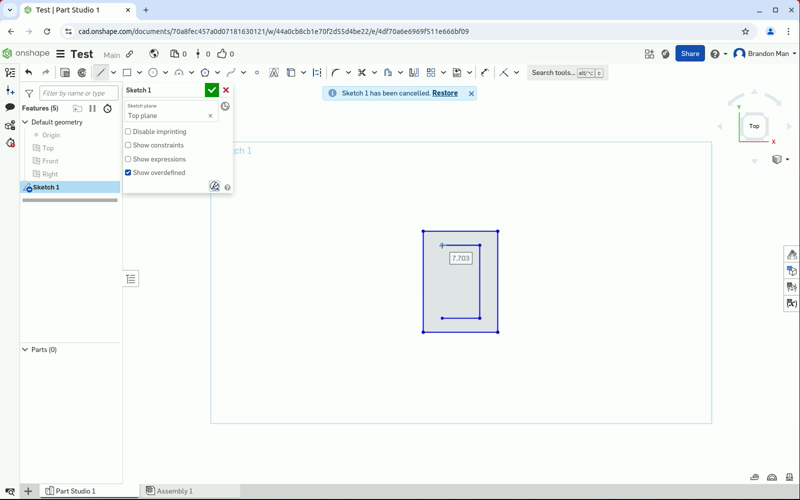
mouse_move(442, 318)
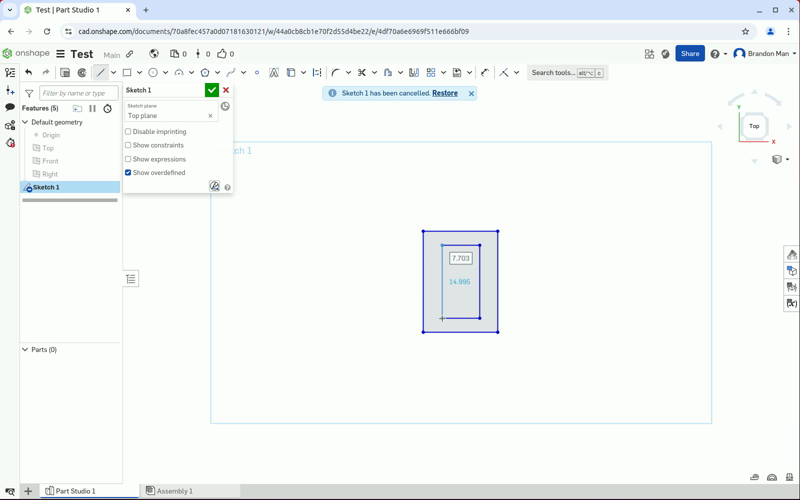
key_up(shift)
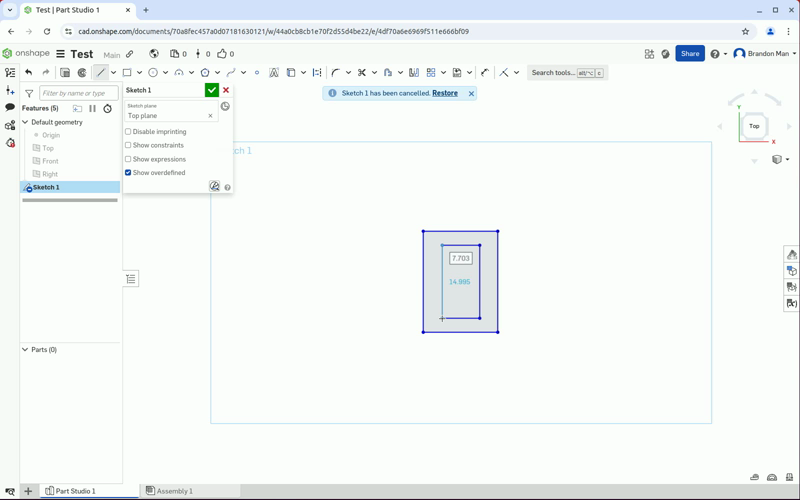
click(442, 318)
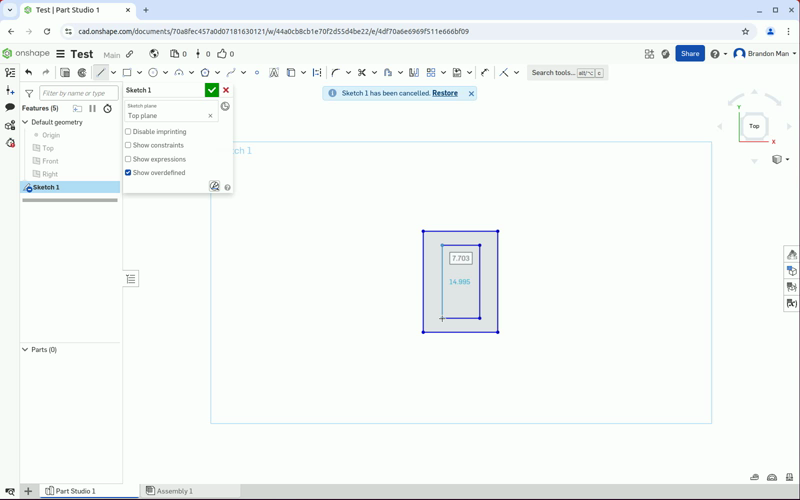
key(esc)
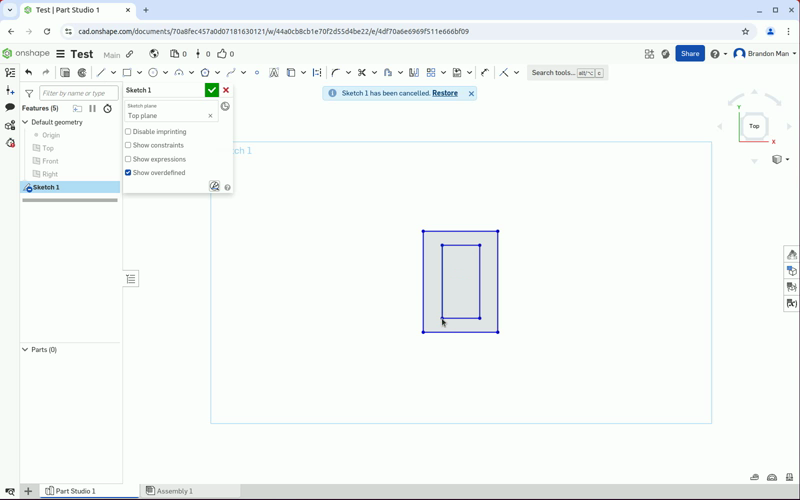
mouse_move(487, 284)
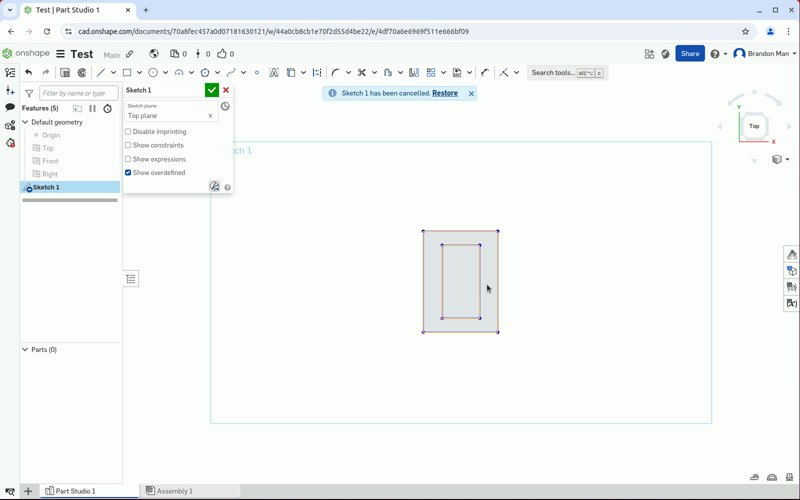
click(487, 284)
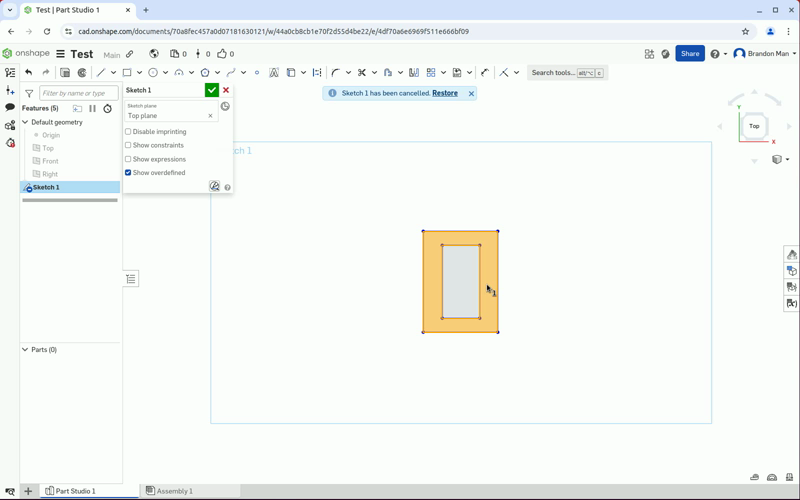
mouse_move(73, 352)
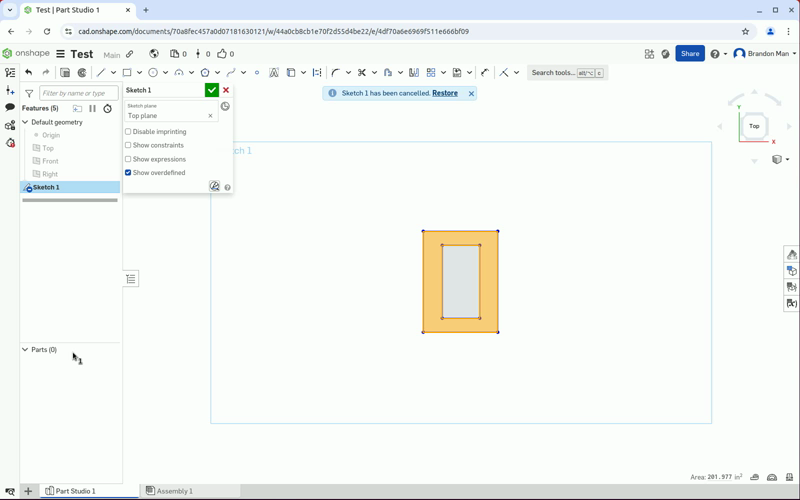
key(shift+y)
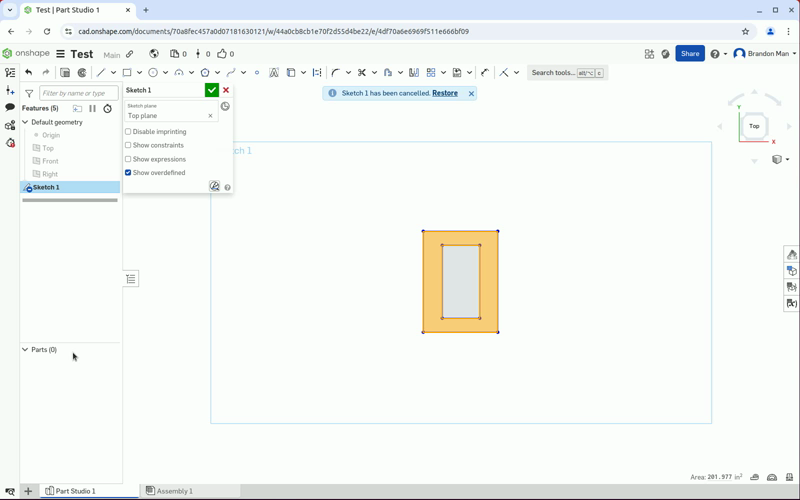
key(shift+e)
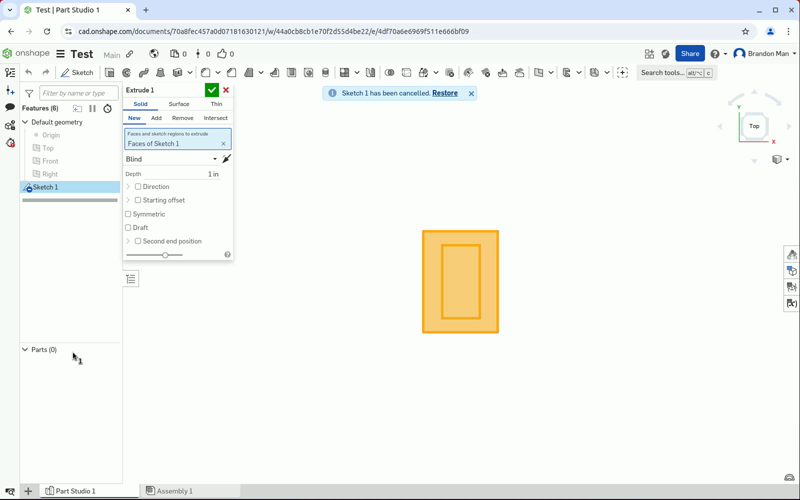
mouse_move(143, 106)
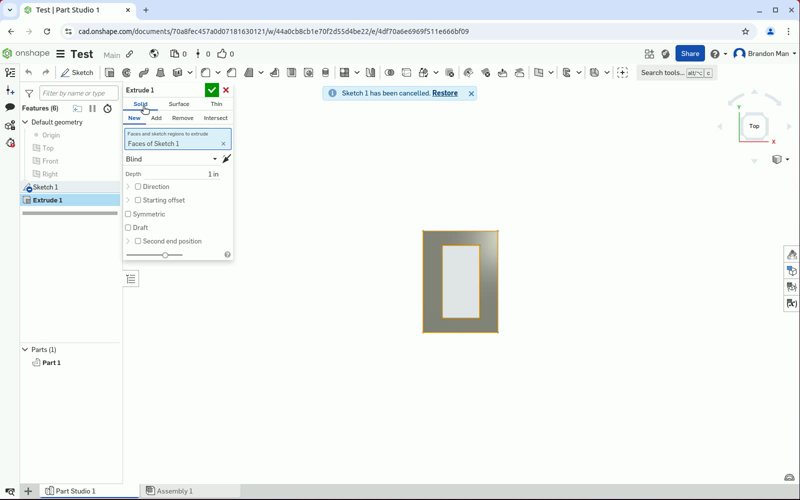
click(143, 106)
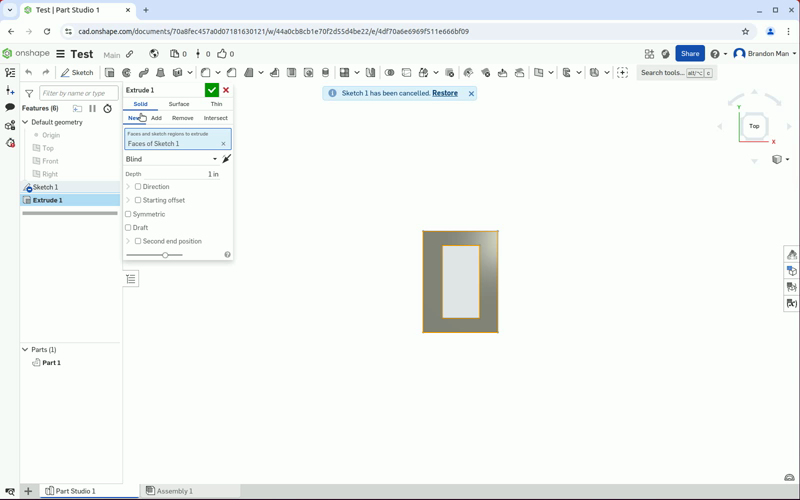
mouse_move(137, 120)
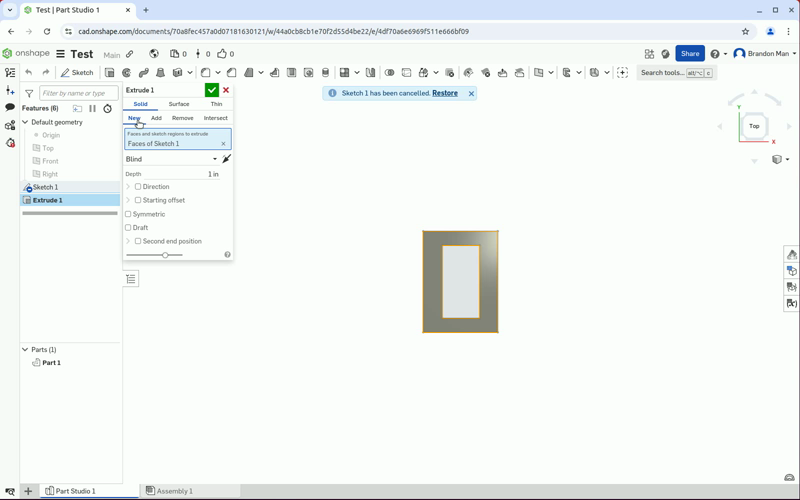
click(137, 120)
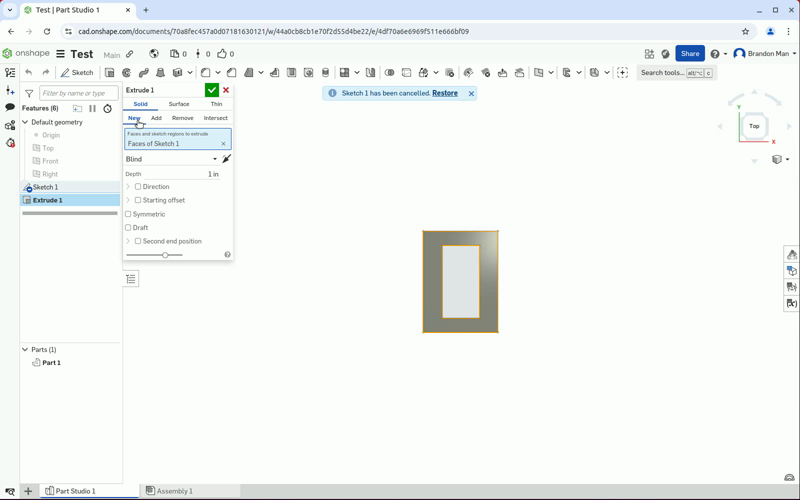
key(tab, 4)
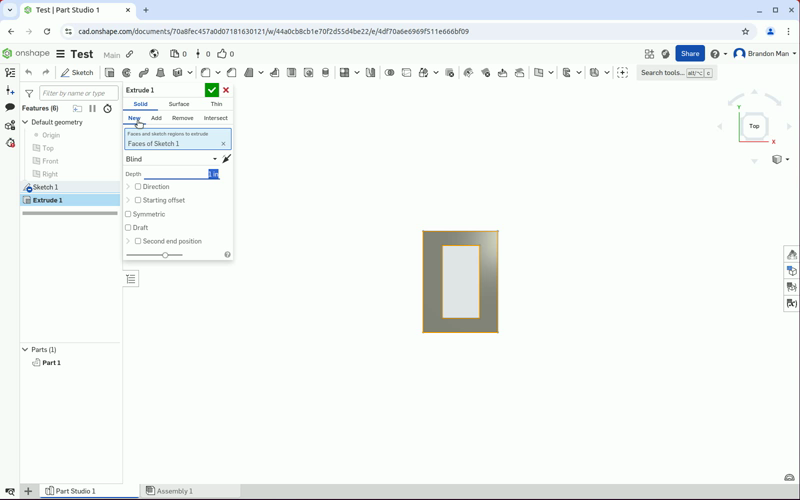
text(1.444)
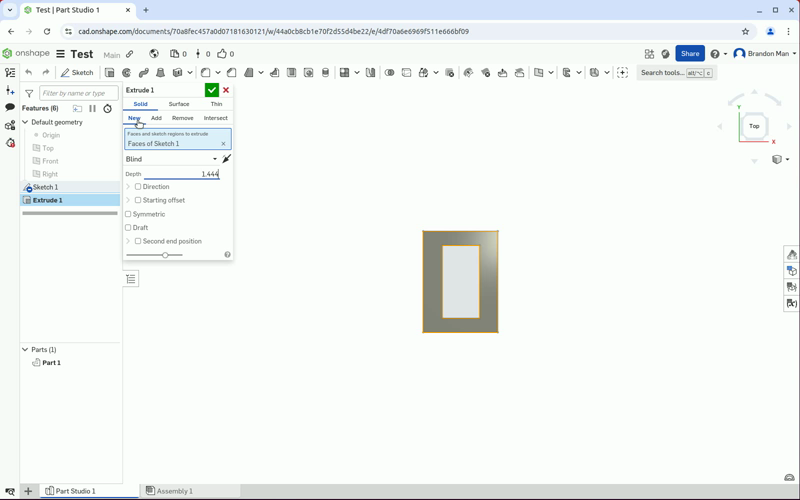
key(enter)
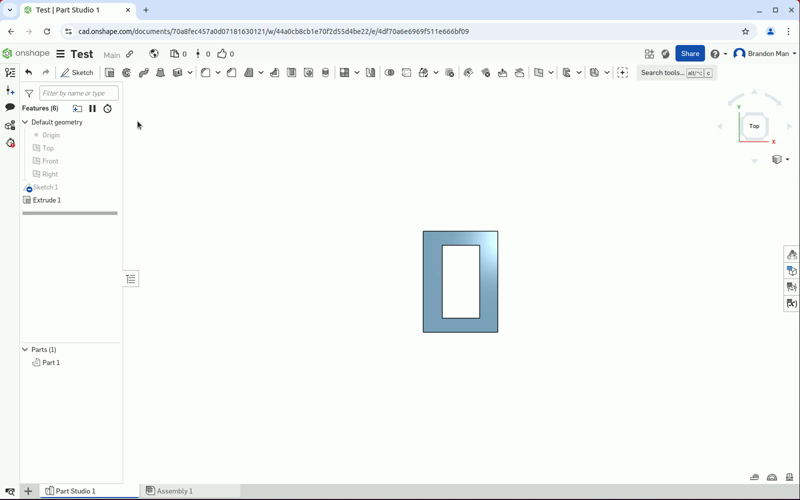
key(shift+h)
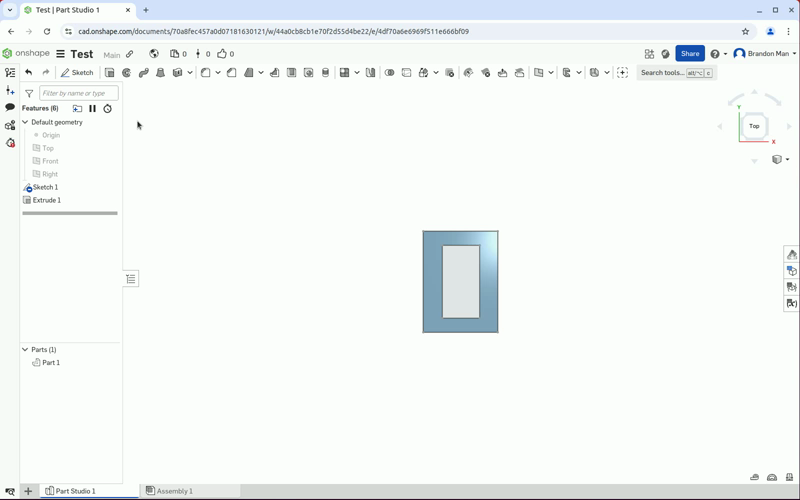
key(shift+h)
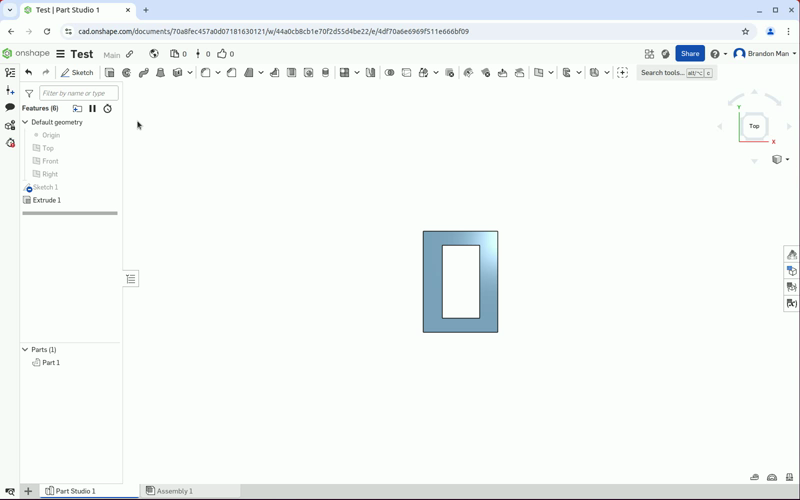
mouse_move(73, 189)
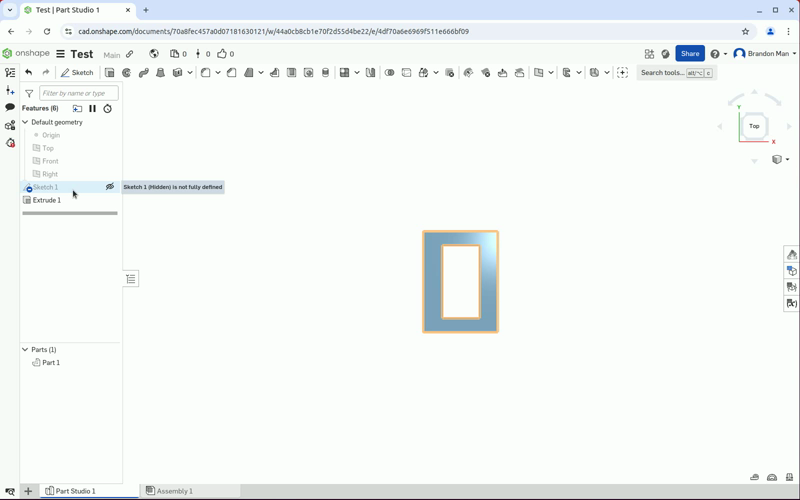
click(73, 189)
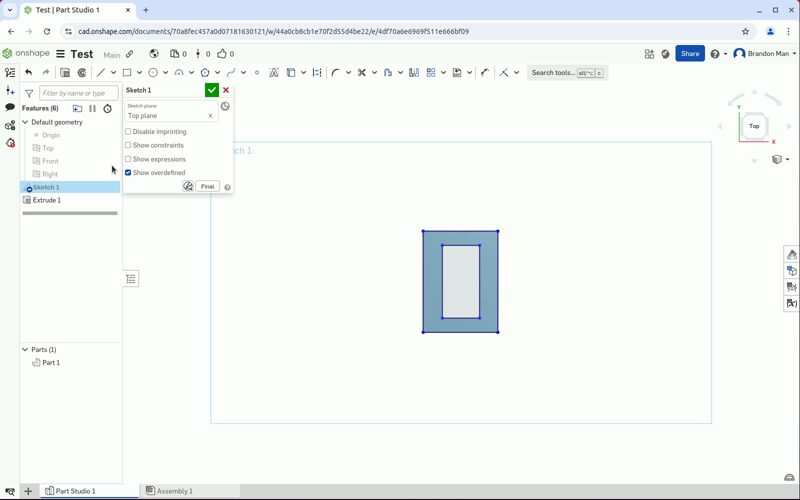
mouse_move(229, 92)
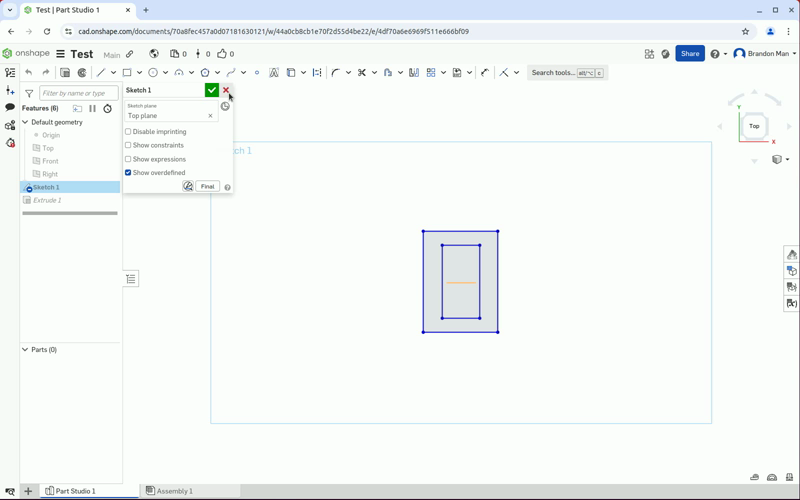
click(229, 92)
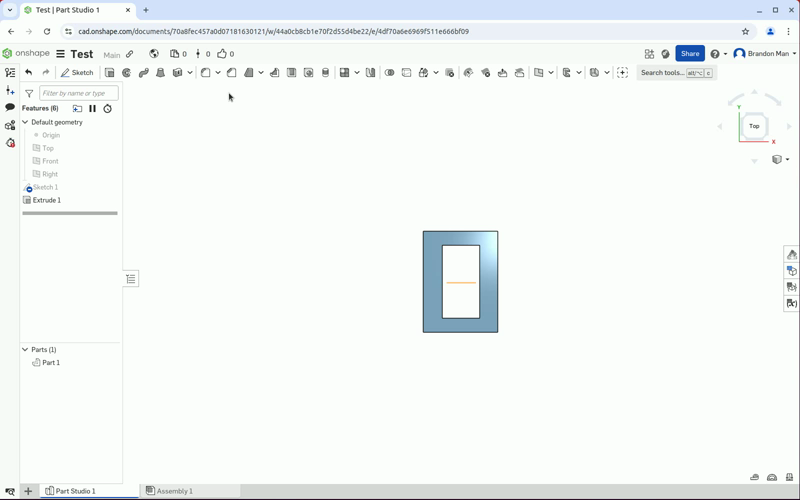
mouse_move(73, 352)
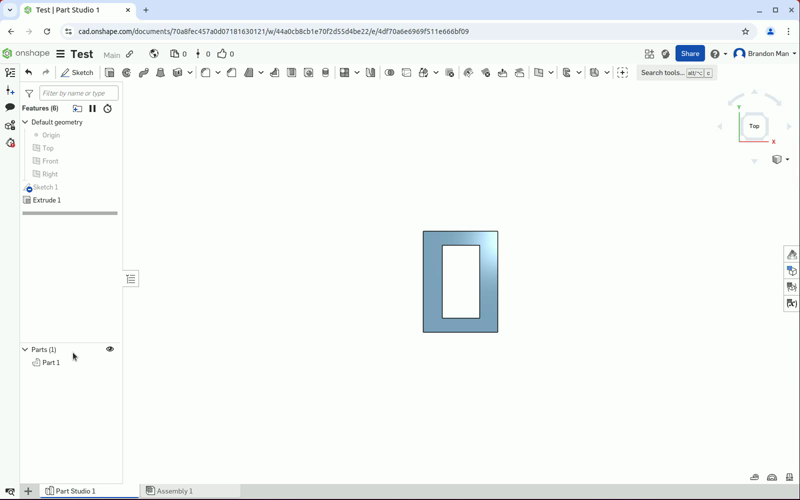
key(y)
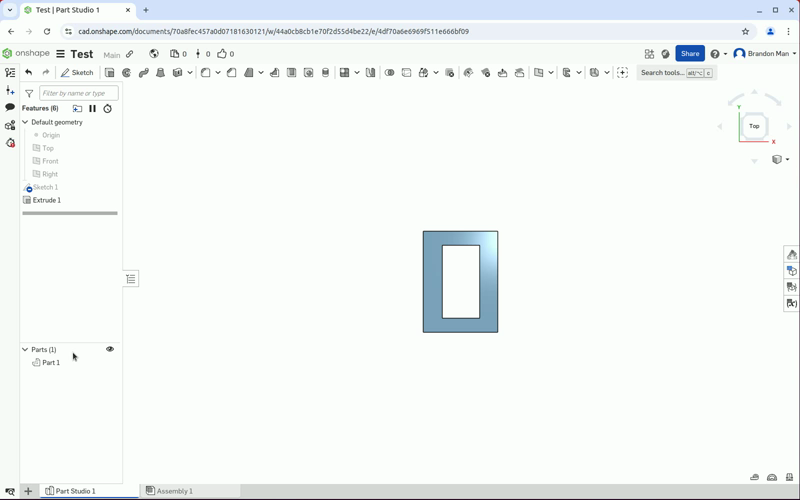
key(shift+p)
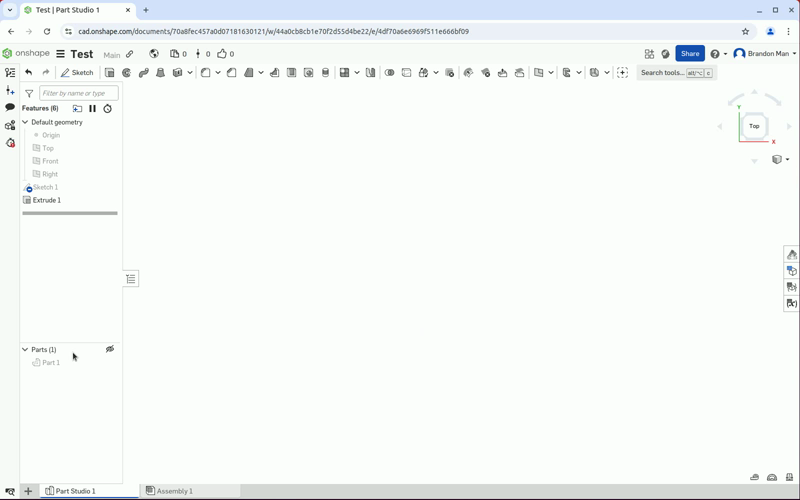
key(space)
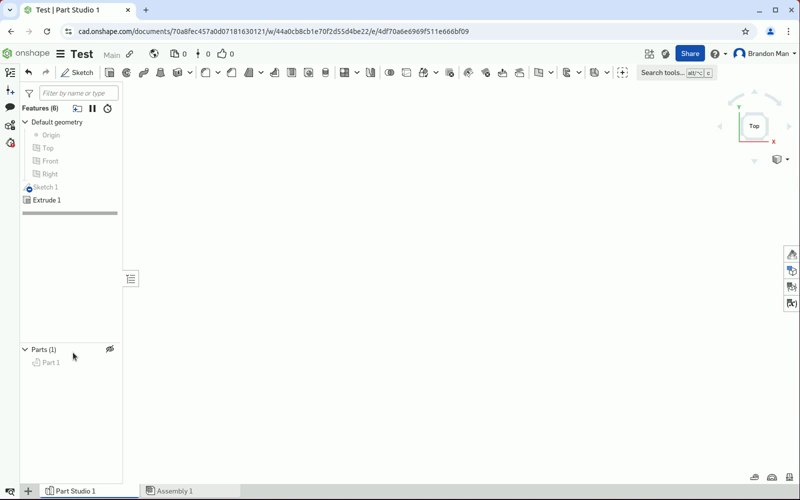
key_down(shift)
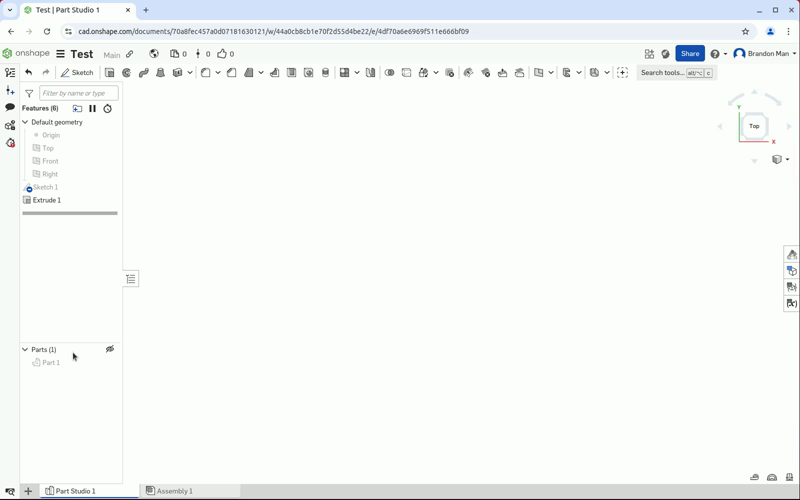
key(up)
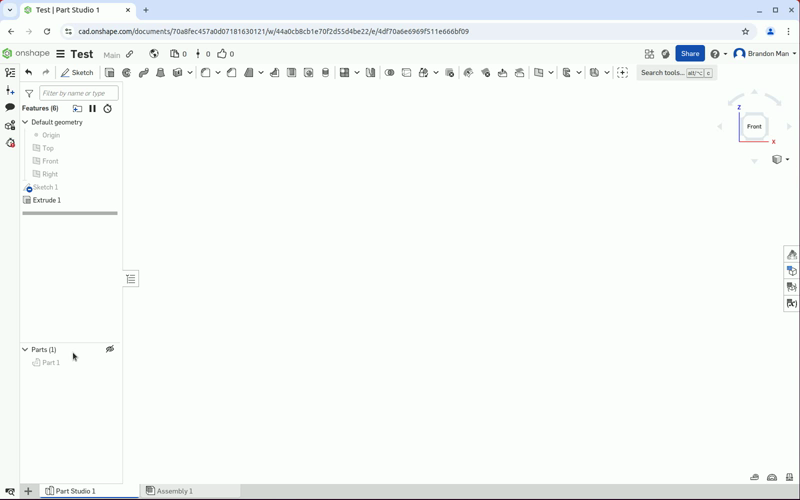
key_up(shift)
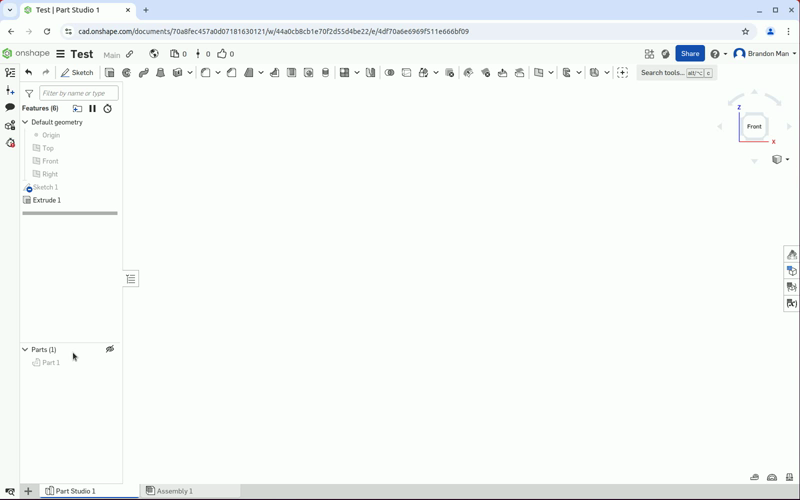
key(space)
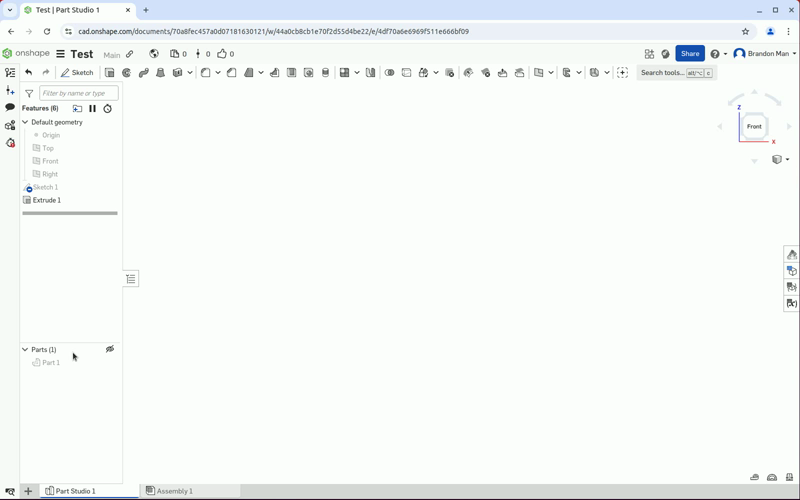
key_down(shift)
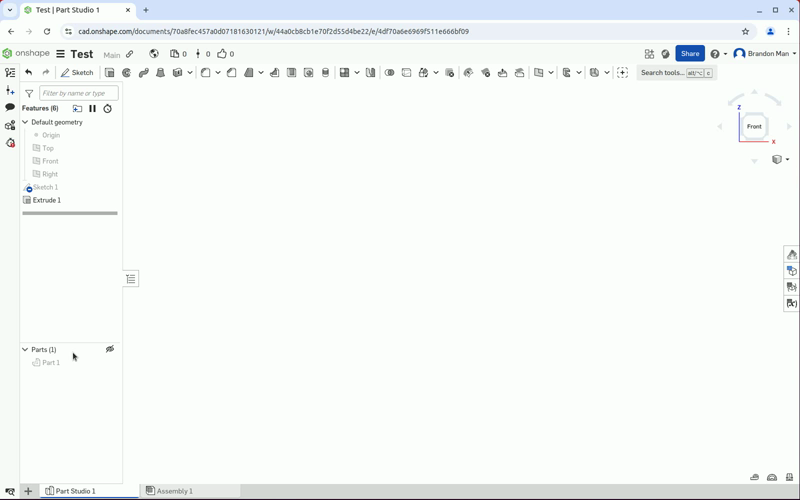
key(left)
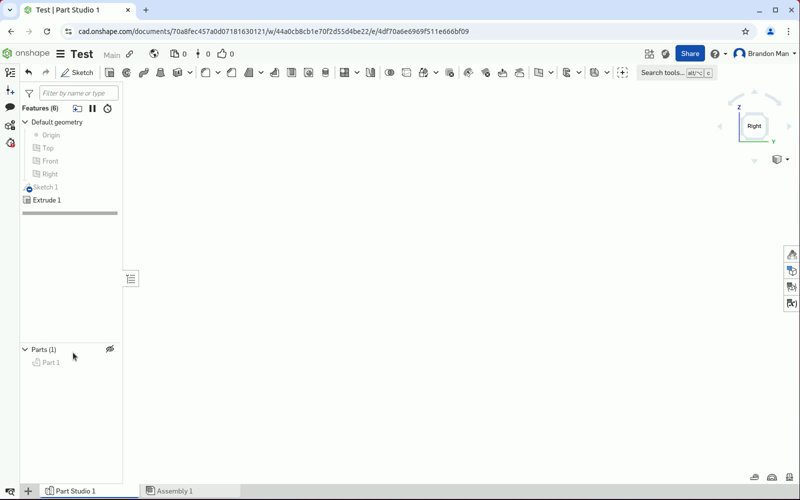
key_up(shift)
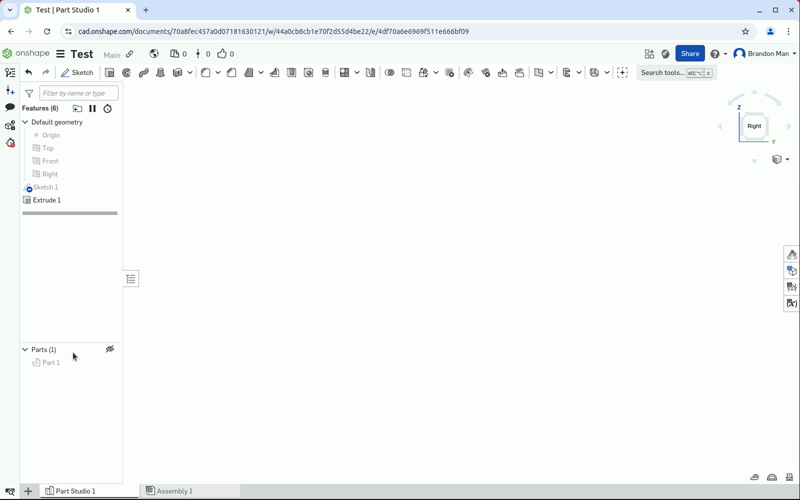
mouse_move(73, 352)
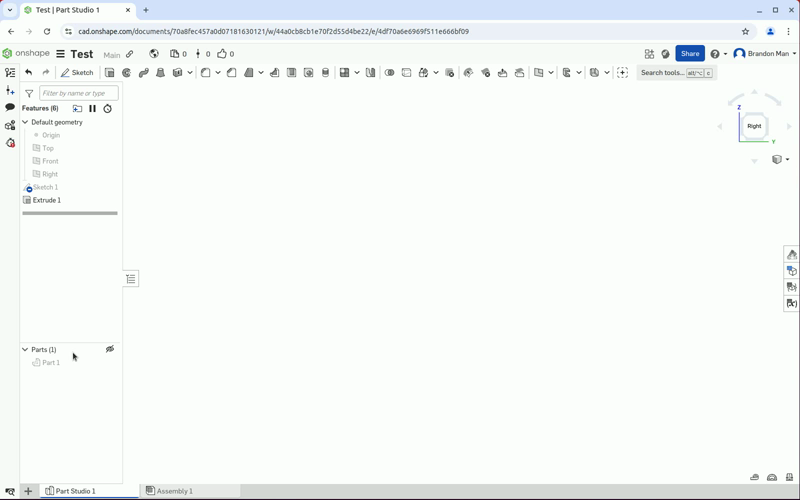
key(shift+y)
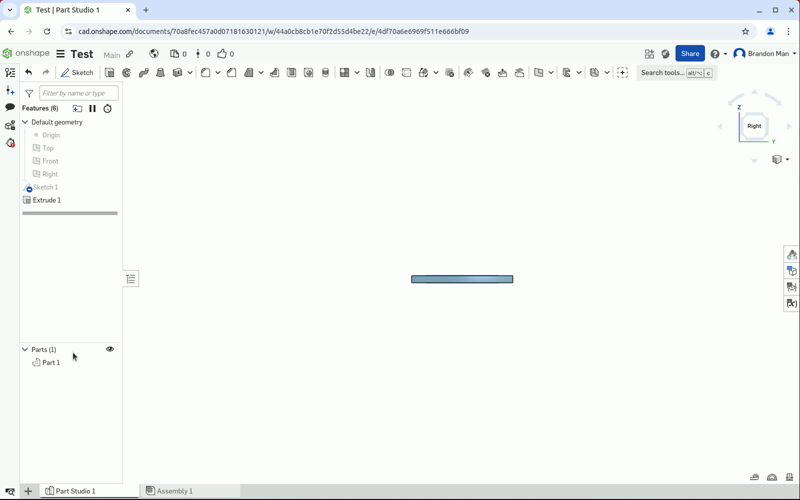
mouse_move(541, 75)
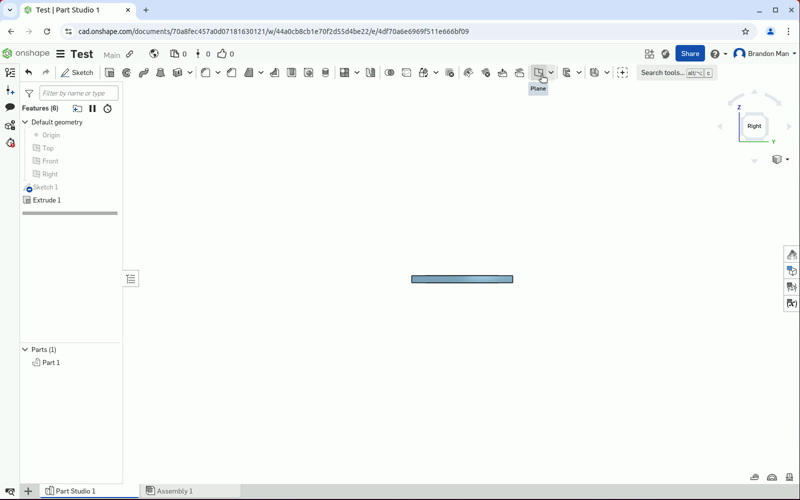
click(541, 75)
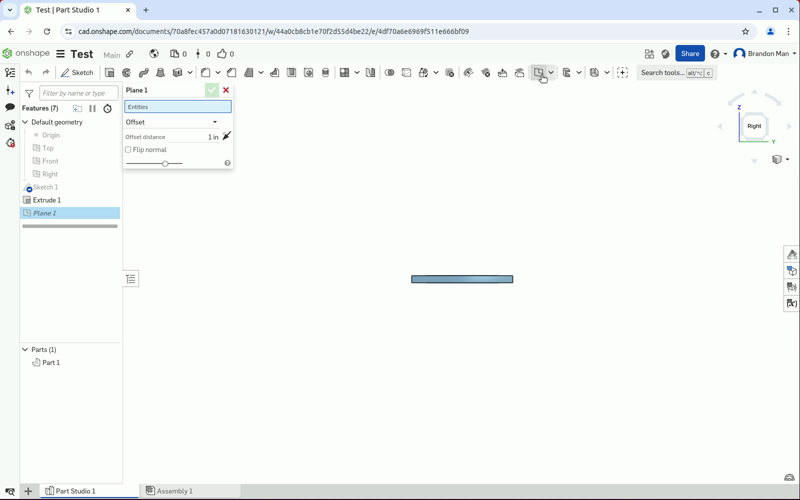
mouse_move(73, 176)
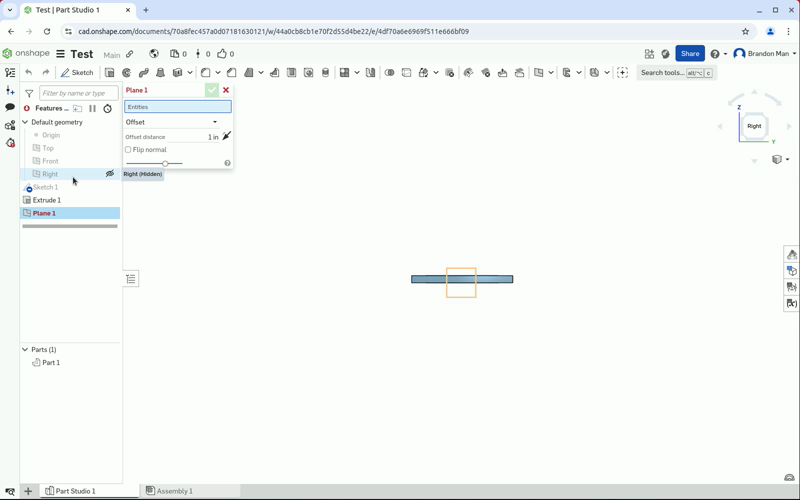
click(73, 176)
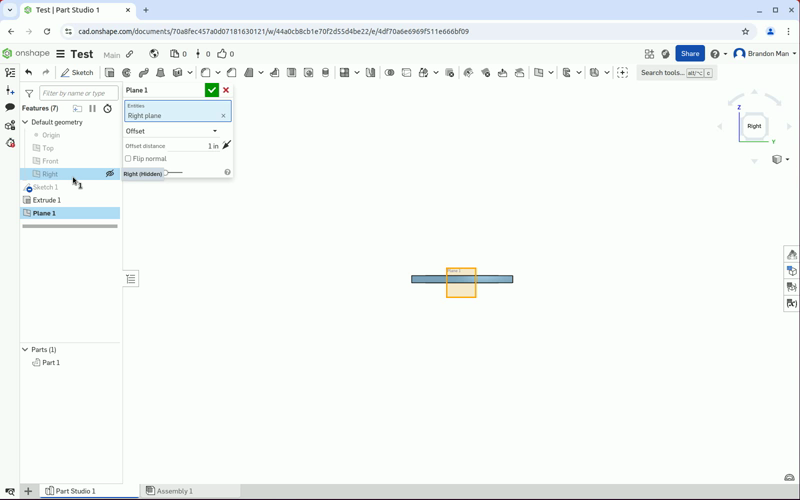
key(tab, 2)
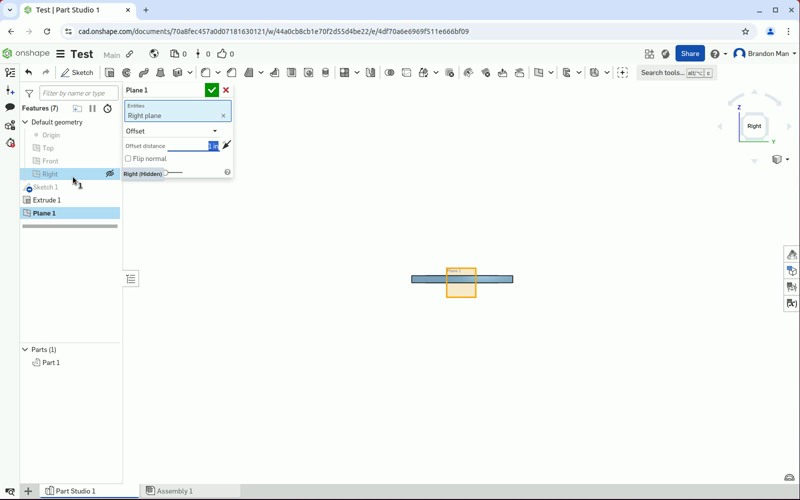
text(7.703)
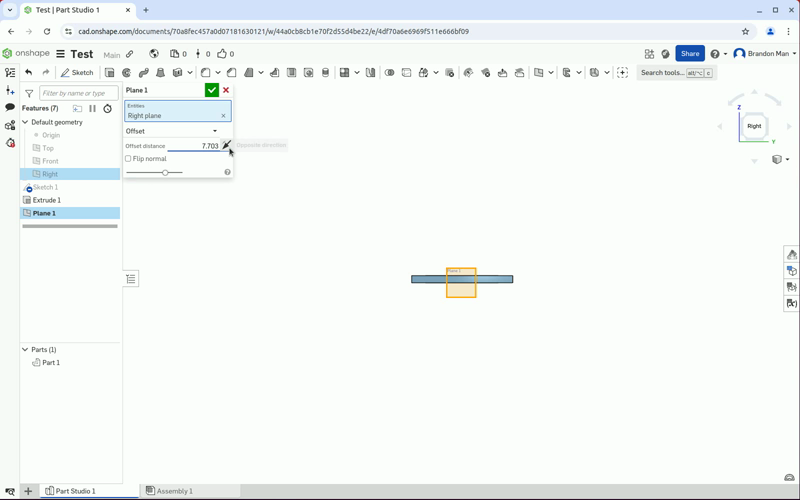
mouse_move(229, 147)
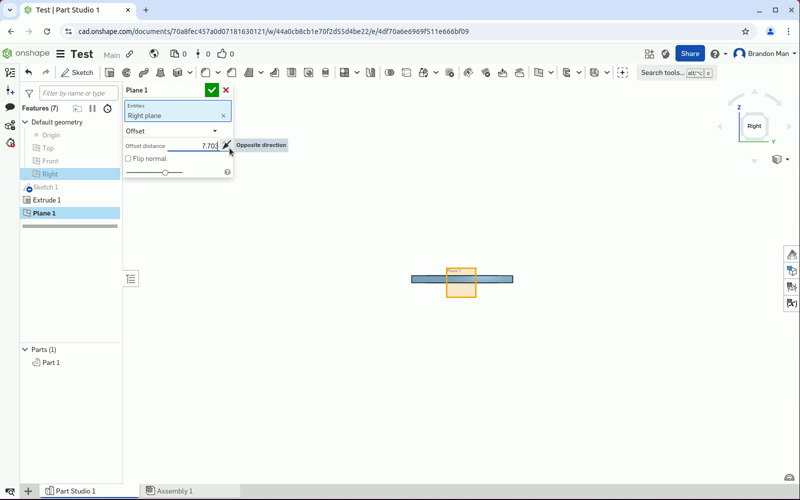
click(229, 147)
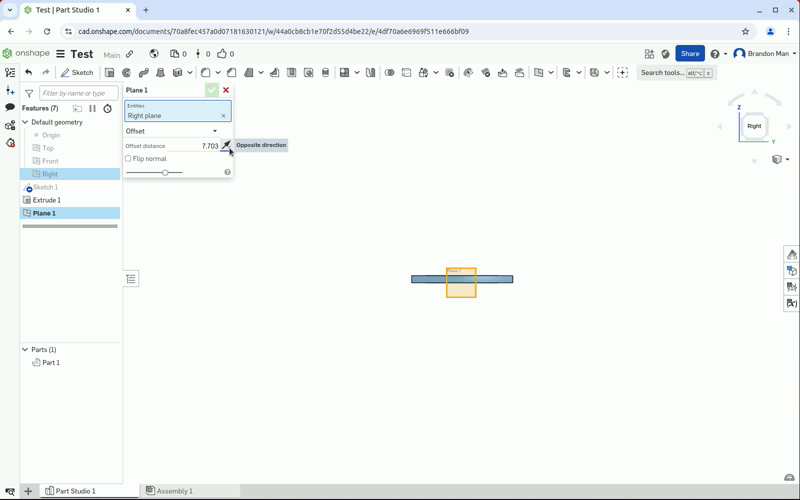
key(enter, 2)
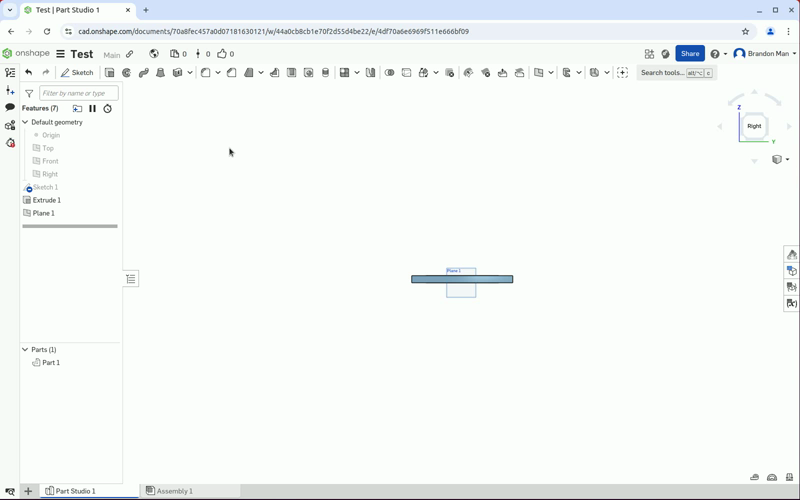
key(shift+s)
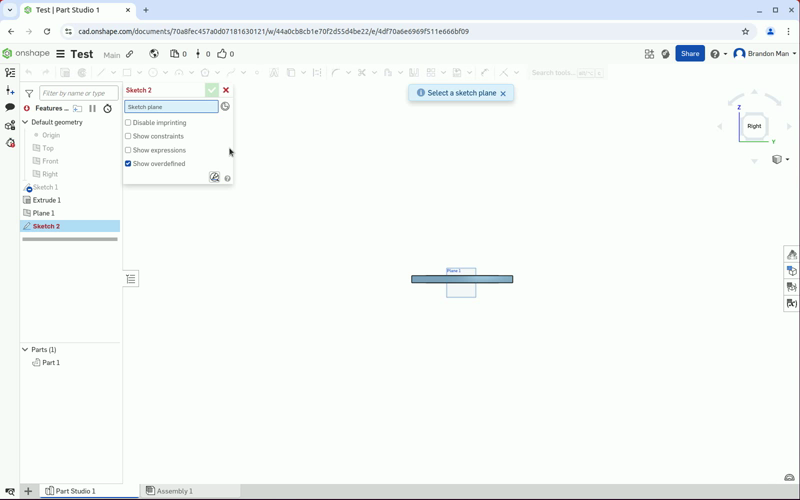
mouse_move(73, 215)
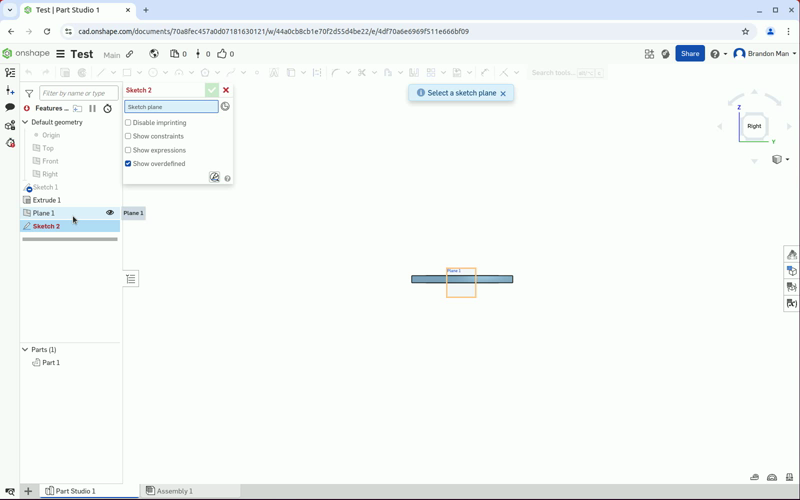
click(73, 215)
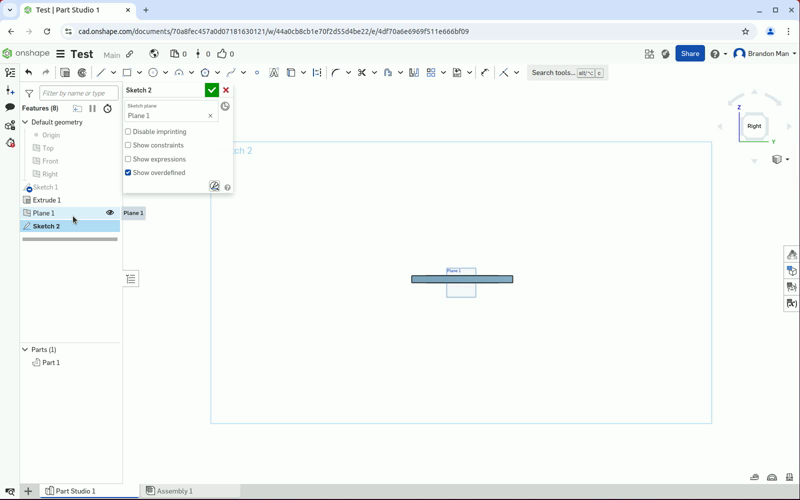
mouse_move(73, 352)
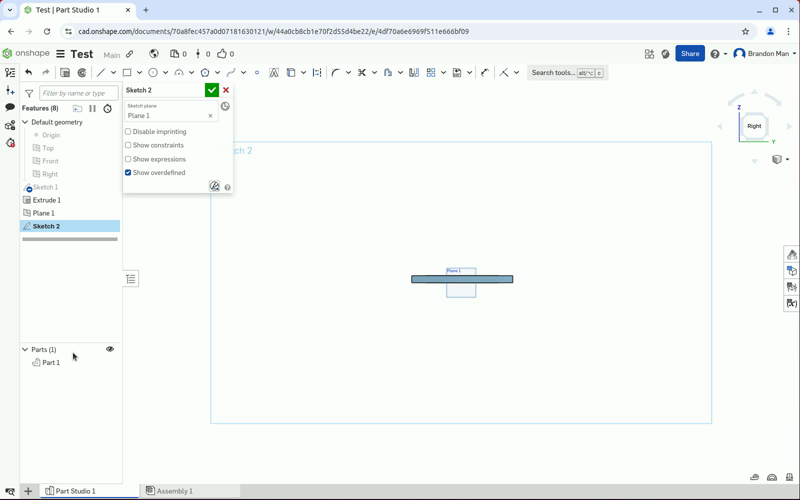
key(y)
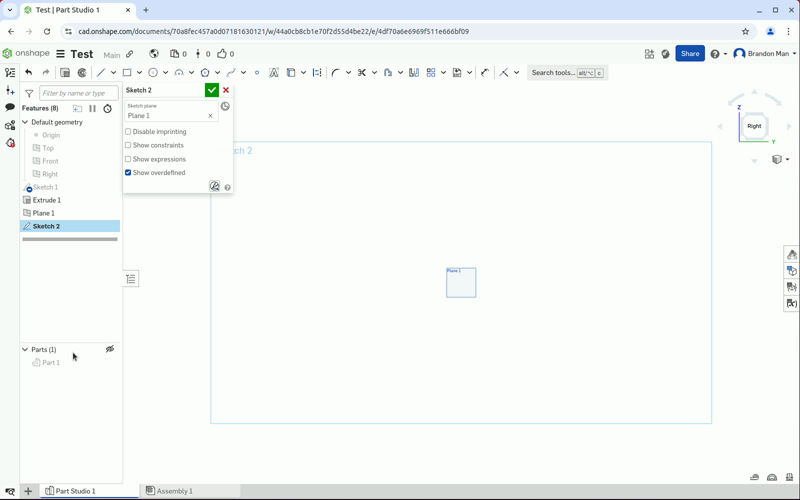
key(c)
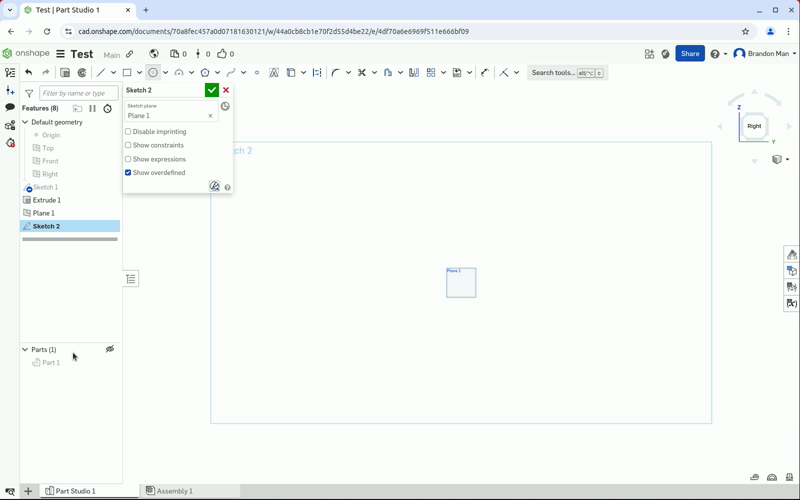
key_down(shift)
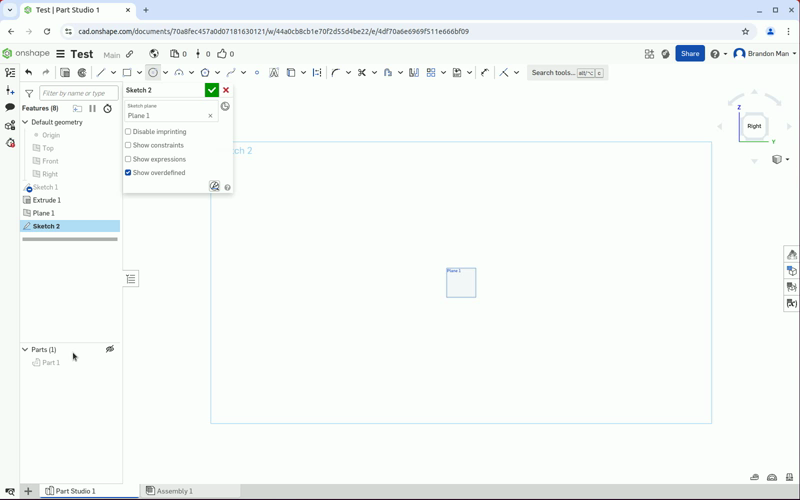
mouse_move(439, 247)
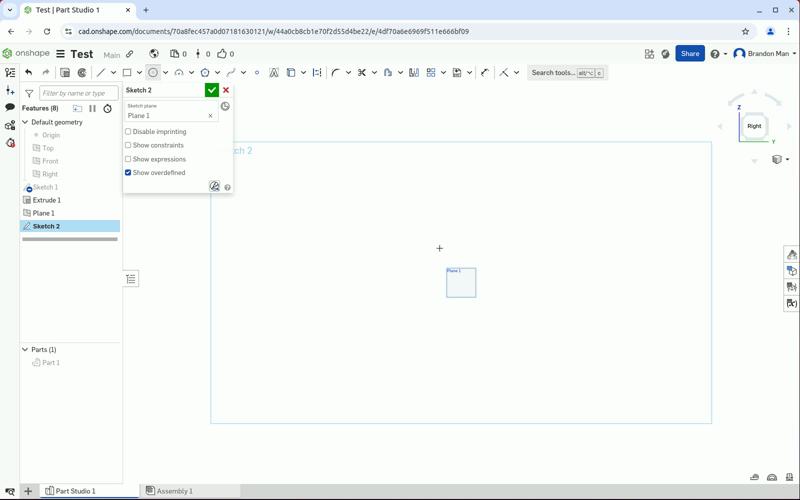
click(439, 247)
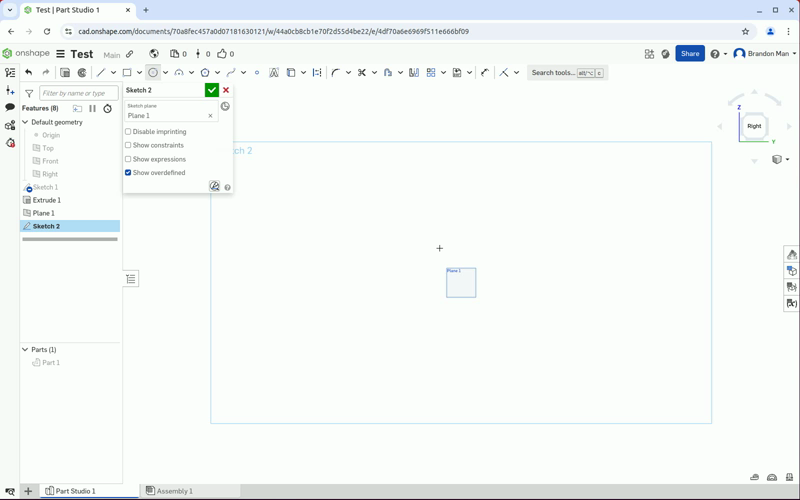
key_up(shift)
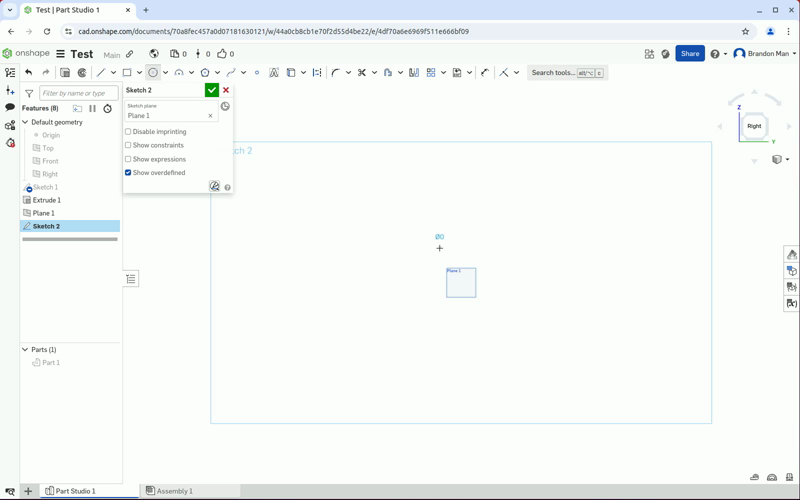
mouse_move(455, 247)
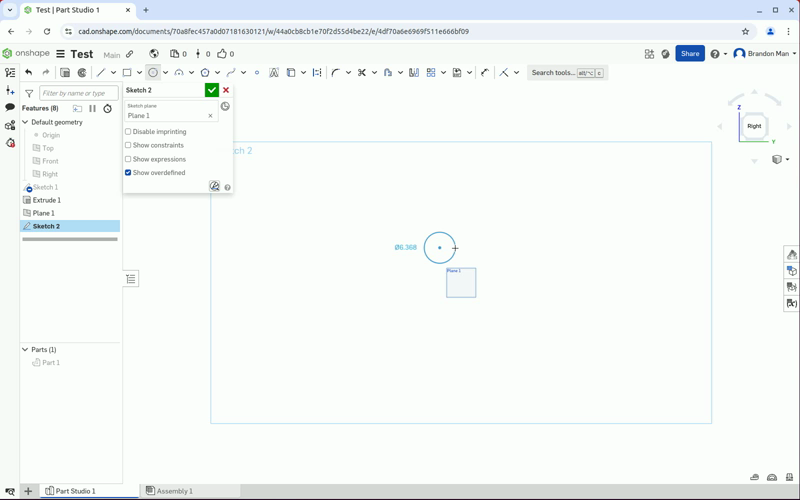
click(455, 247)
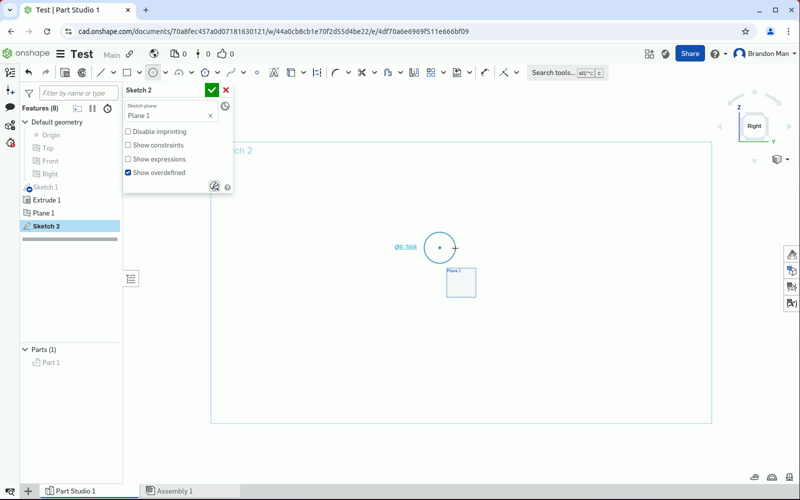
key(esc)
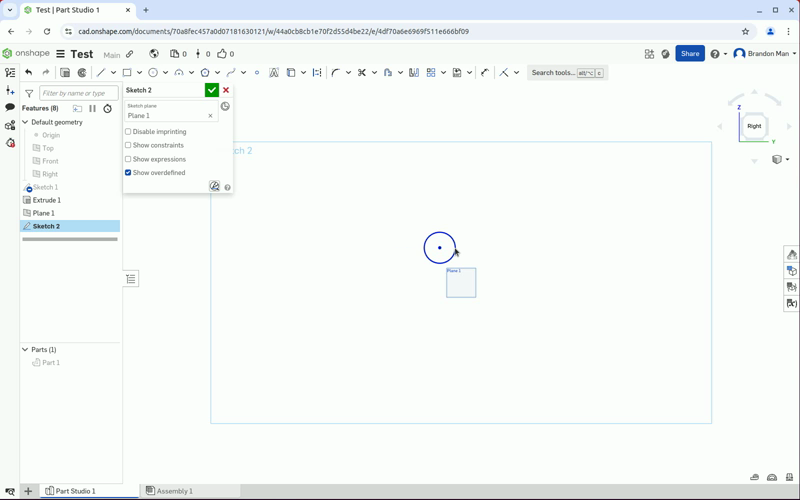
mouse_move(440, 244)
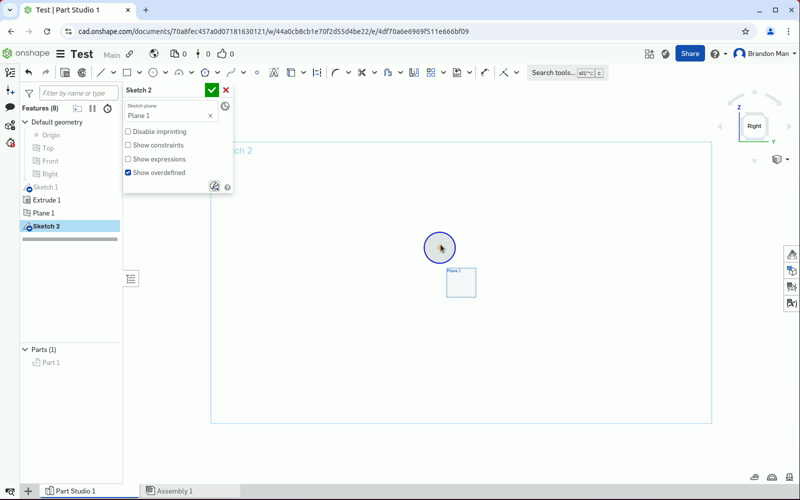
scroll(6)
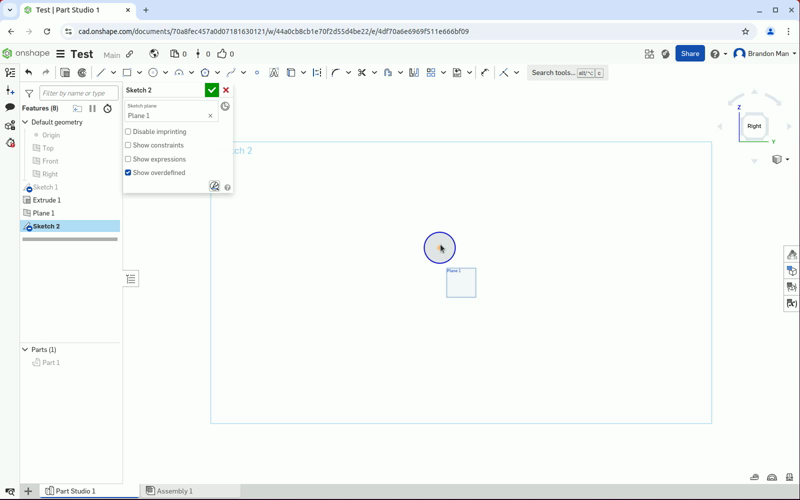
scroll(6)
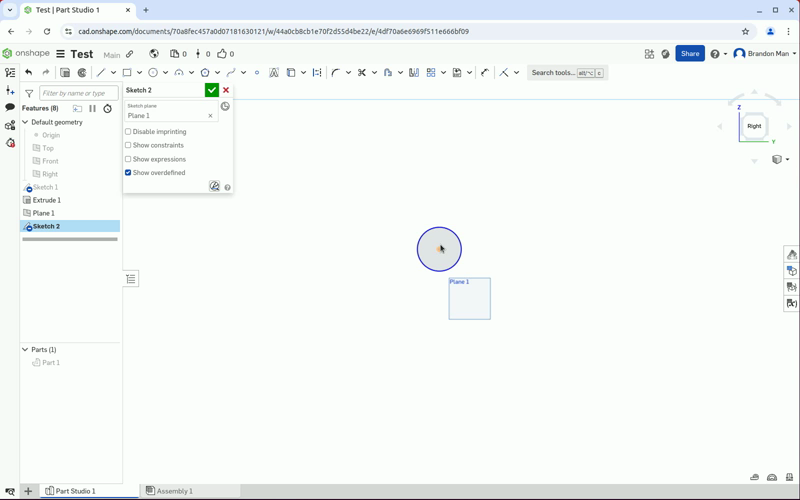
scroll(6)
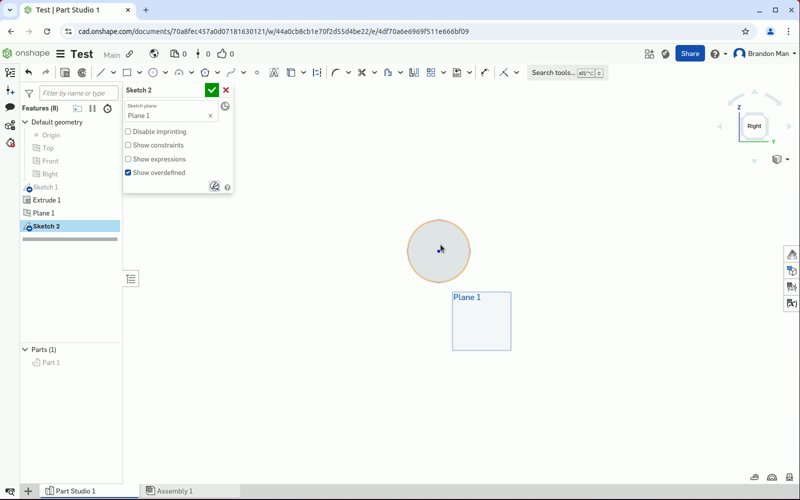
scroll(6)
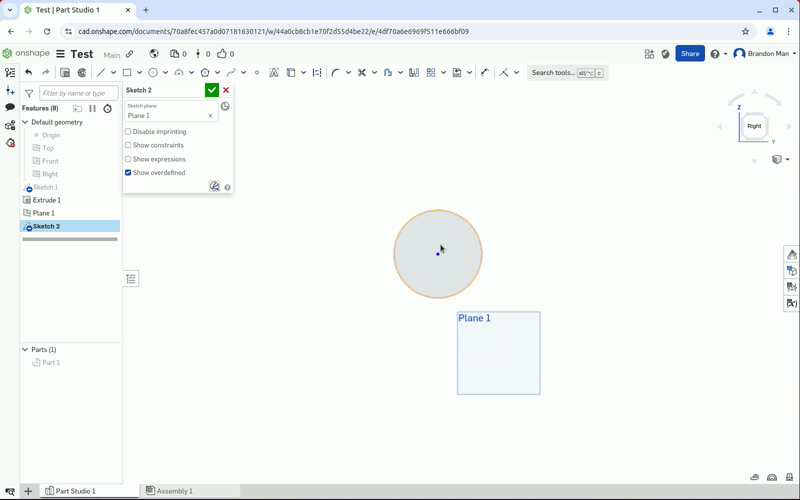
scroll(6)
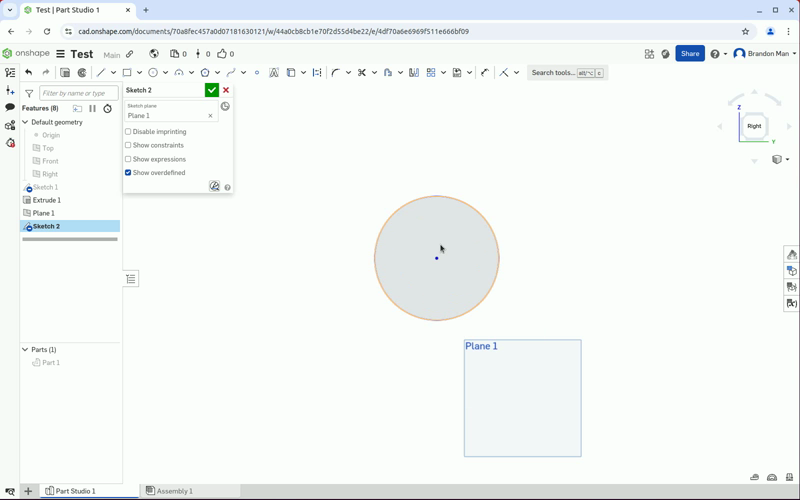
scroll(6)
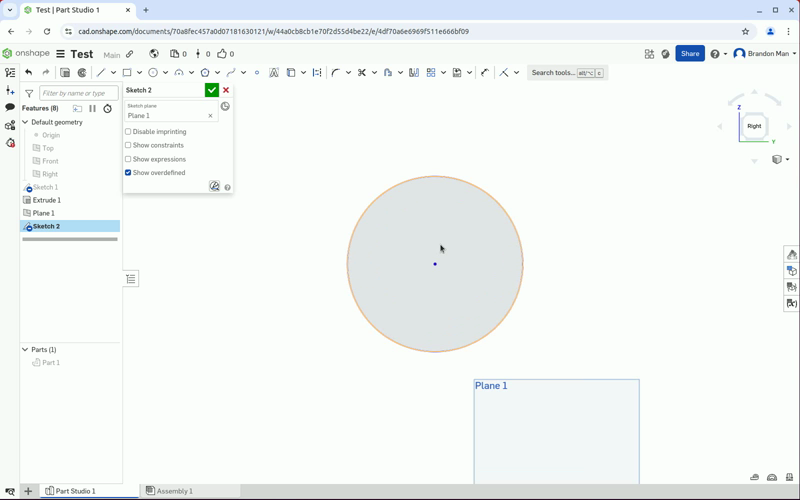
scroll(6)
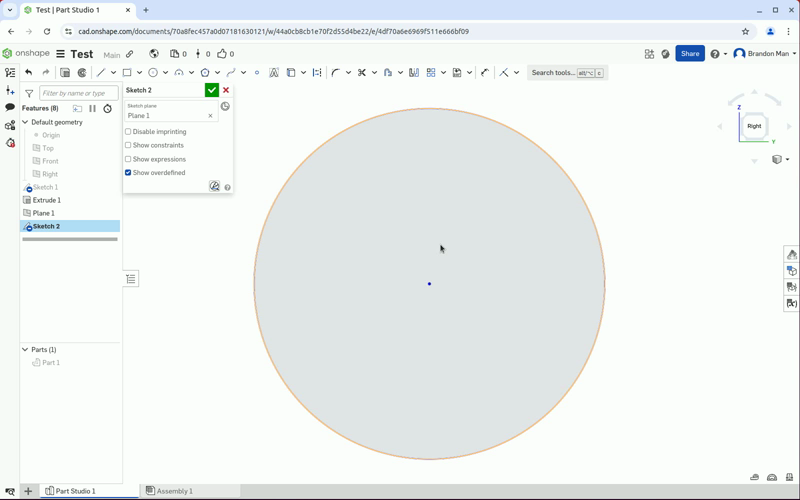
click(440, 244)
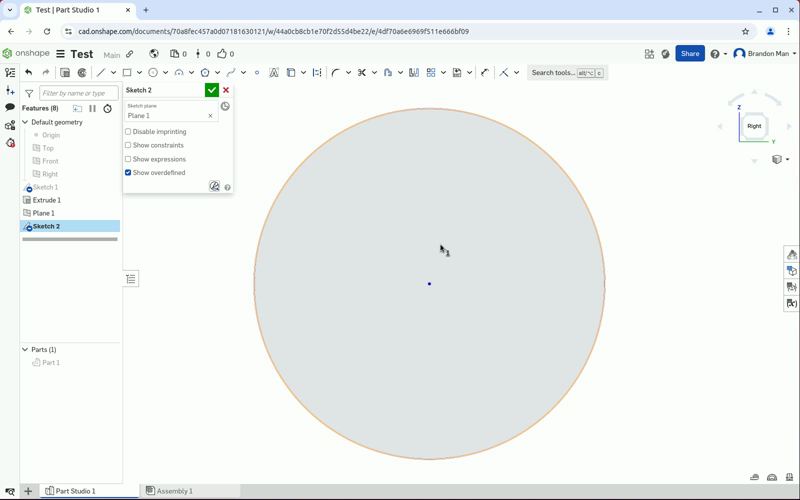
scroll(-6)
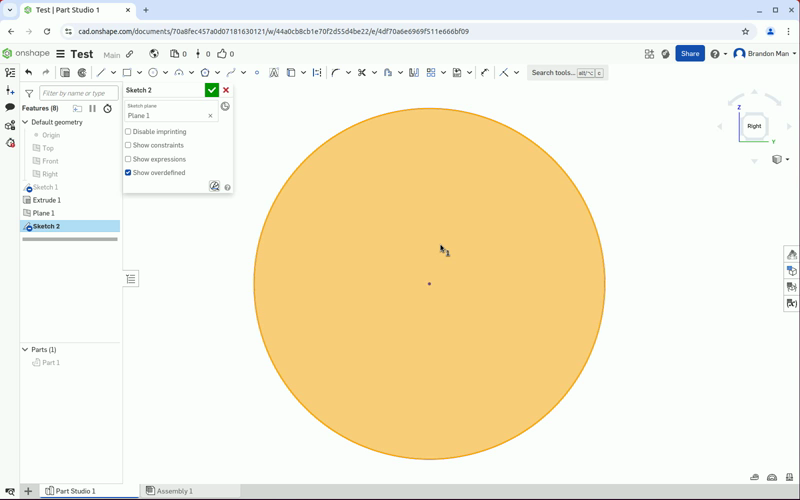
scroll(-6)
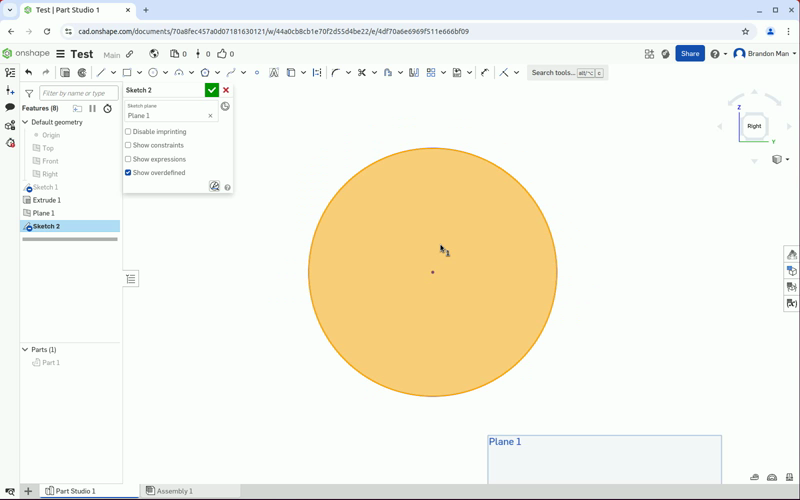
scroll(-6)
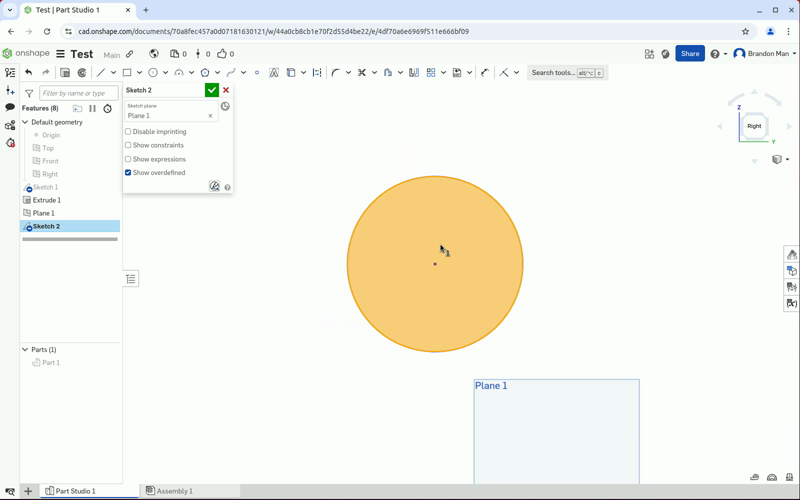
scroll(-6)
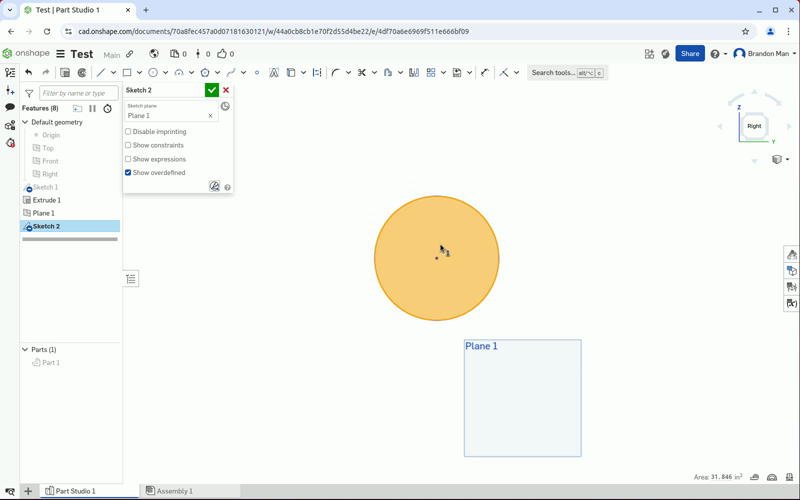
scroll(-6)
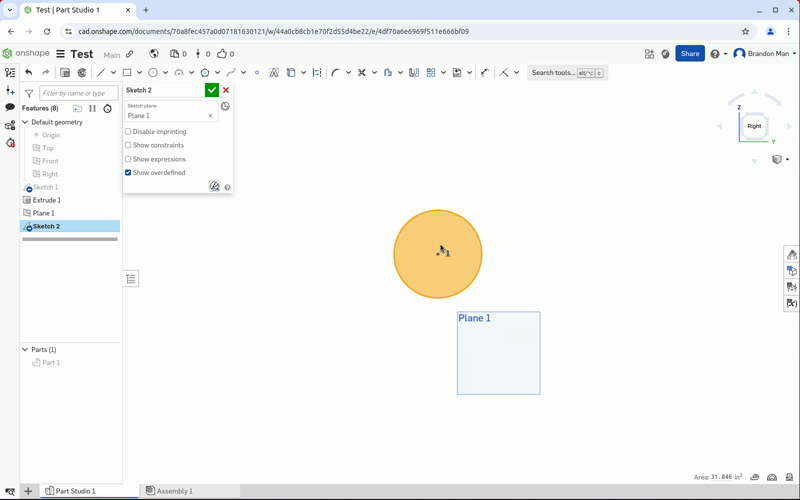
scroll(-6)
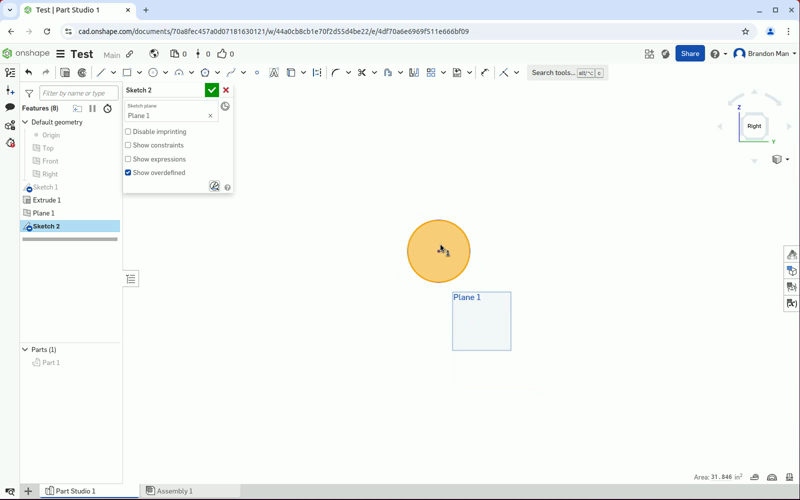
scroll(-6)
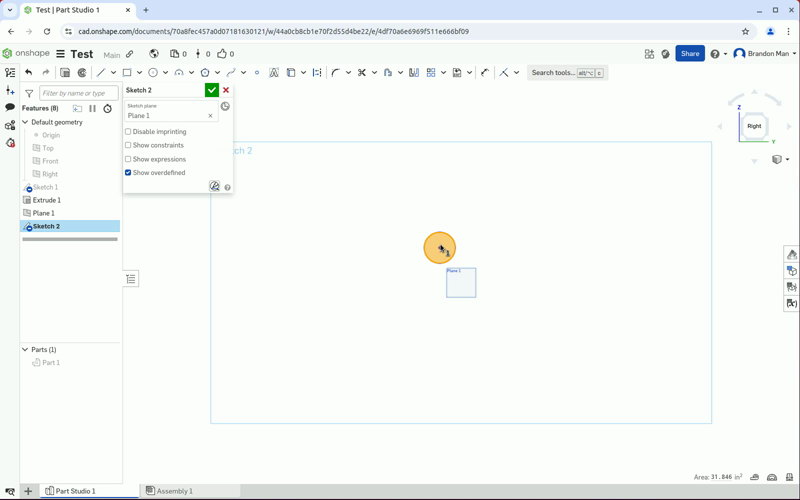
mouse_move(73, 352)
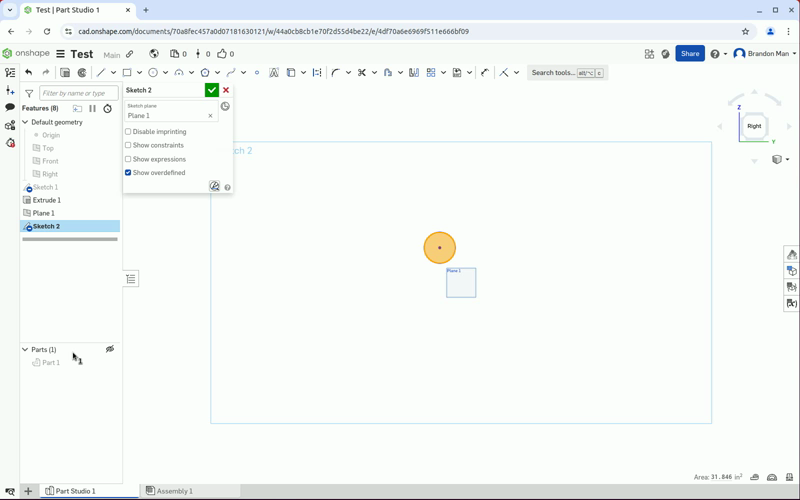
key(shift+y)
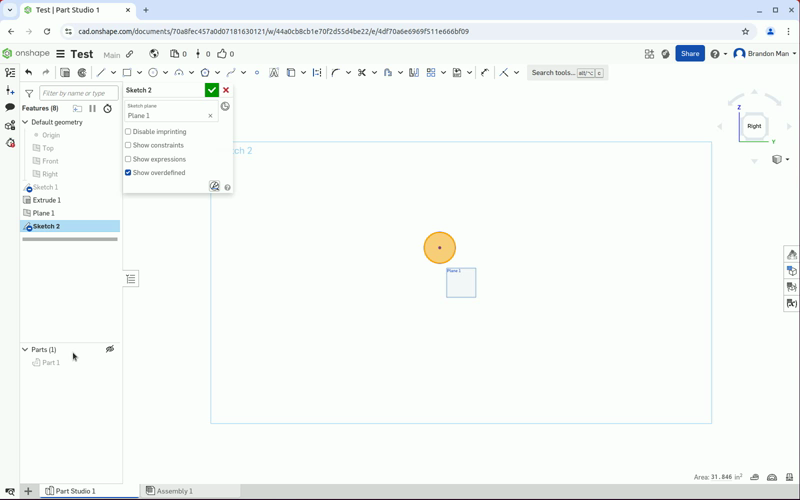
key(shift+e)
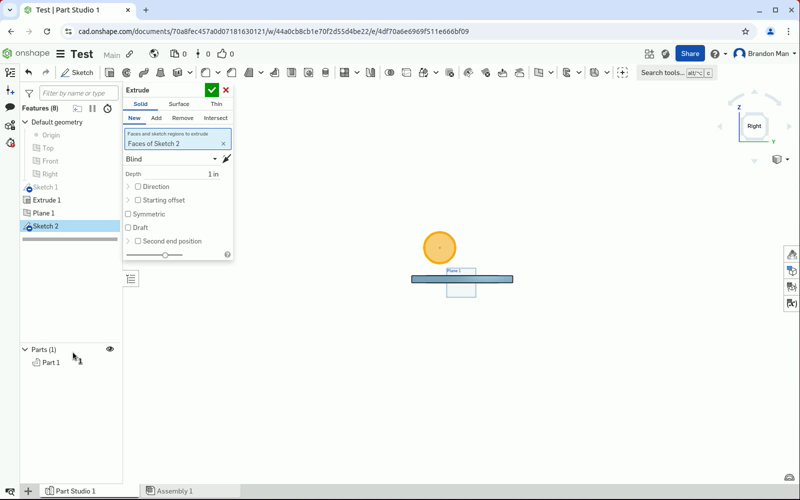
mouse_move(143, 106)
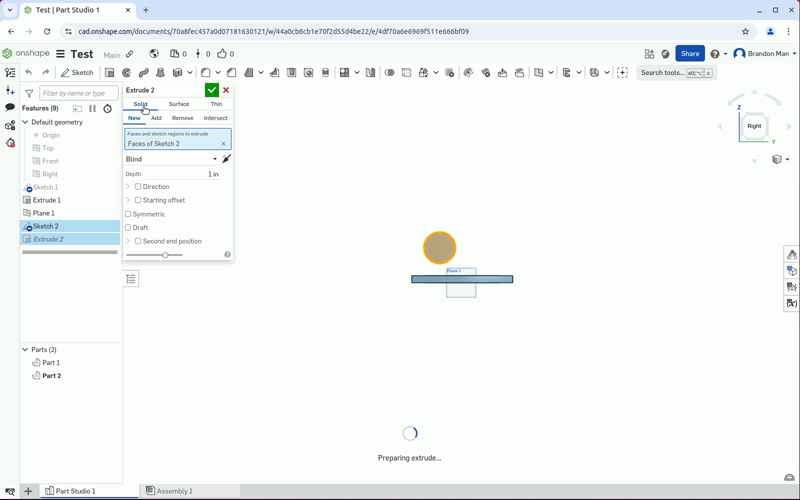
click(143, 106)
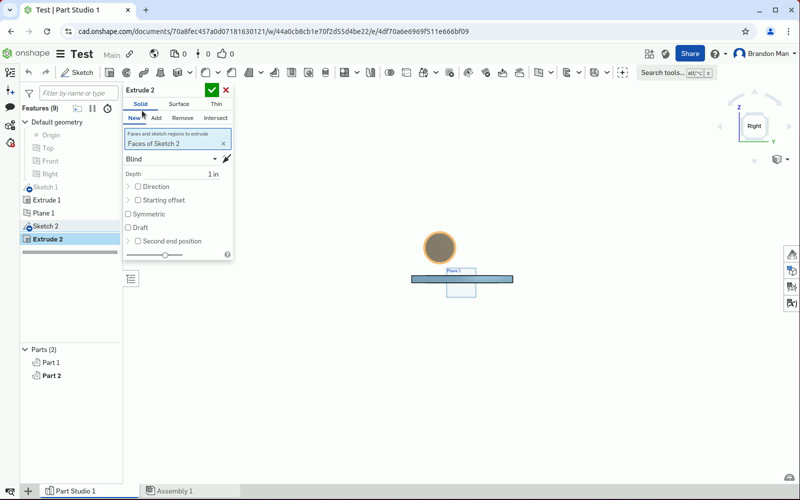
mouse_move(137, 120)
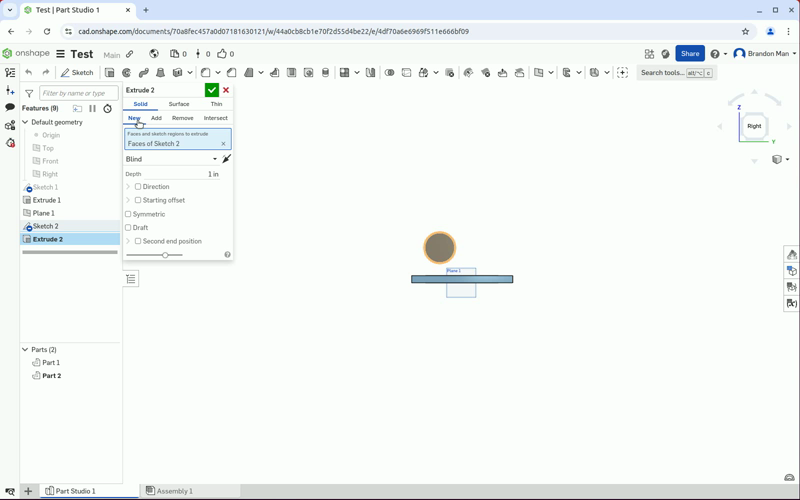
click(137, 120)
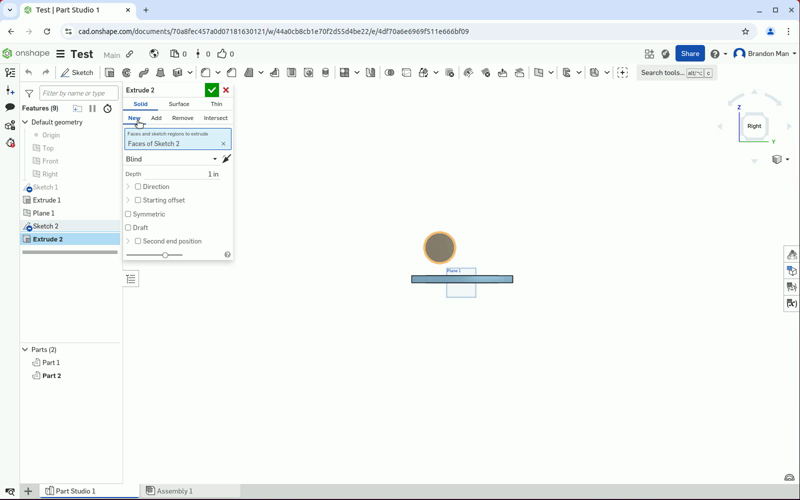
key(tab, 4)
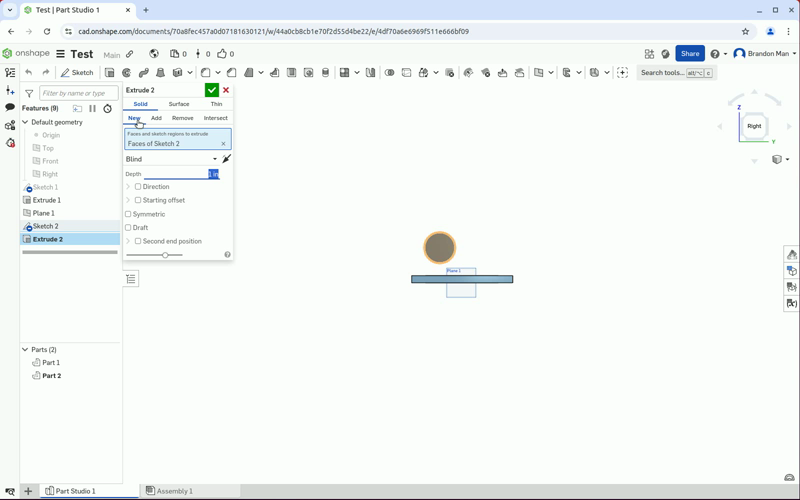
text(15.405)
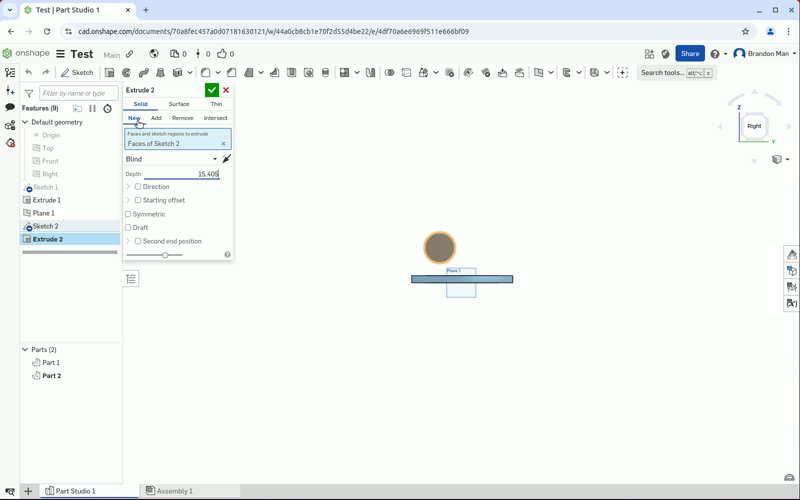
key(enter)
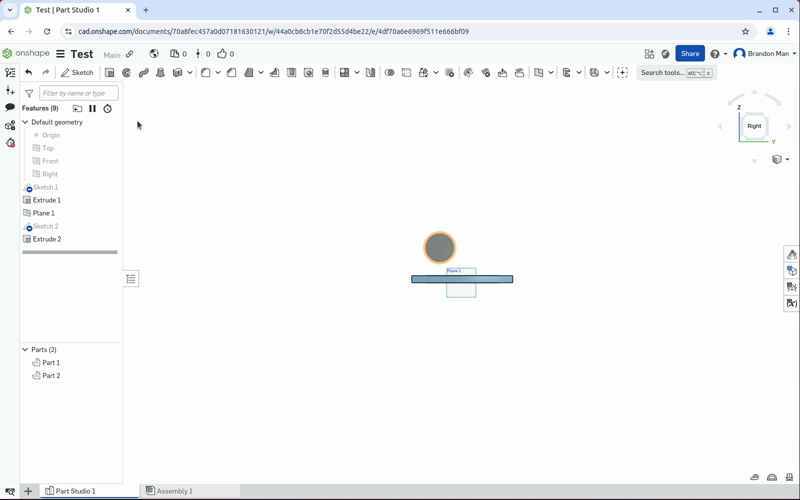
key(shift+h)
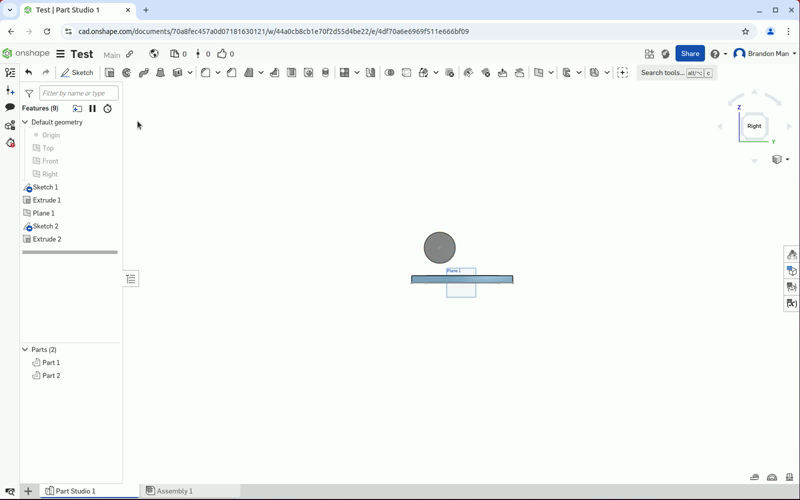
key(shift+h)
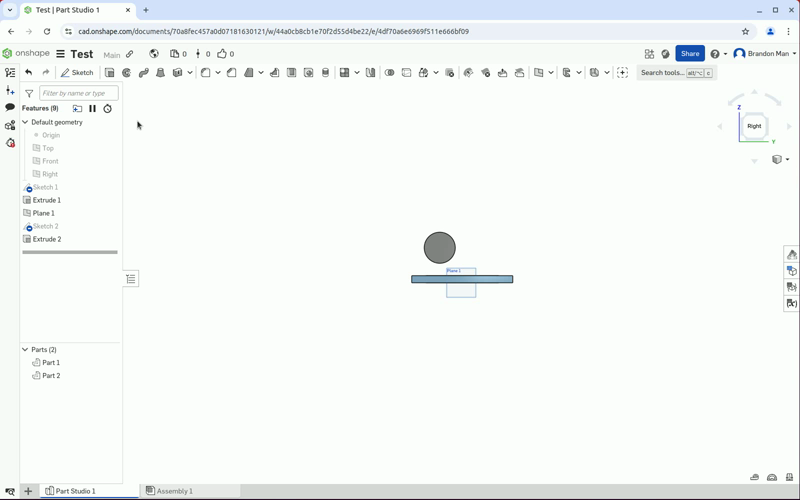
mouse_move(73, 189)
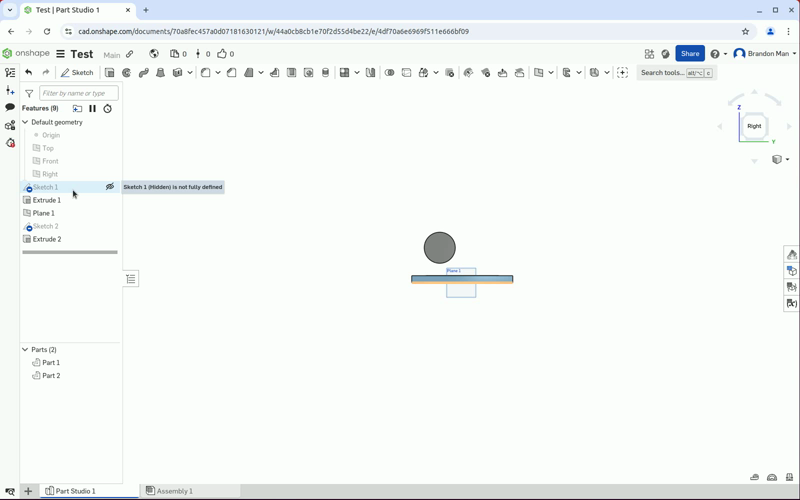
click(73, 189)
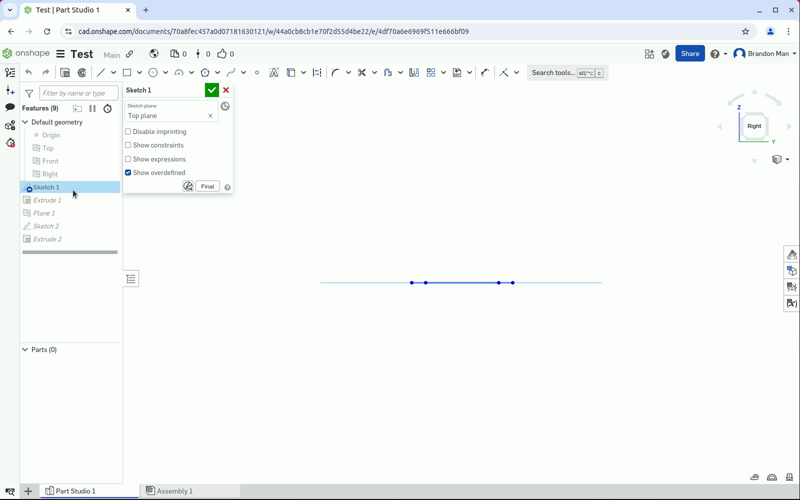
mouse_move(229, 92)
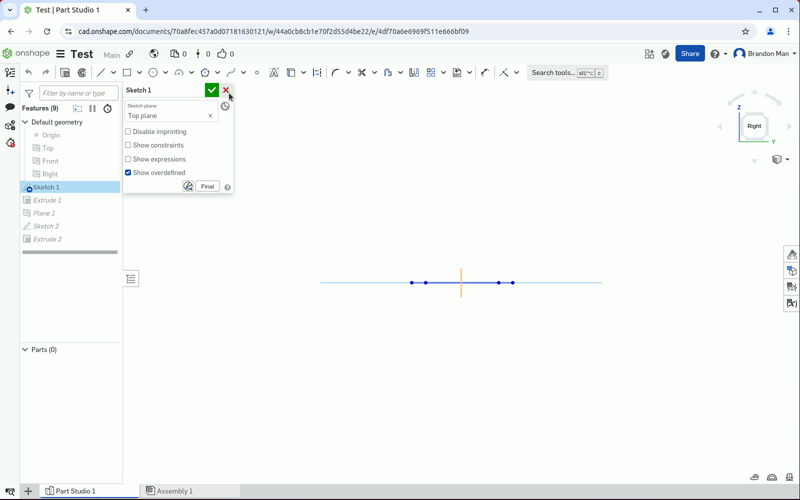
click(229, 92)
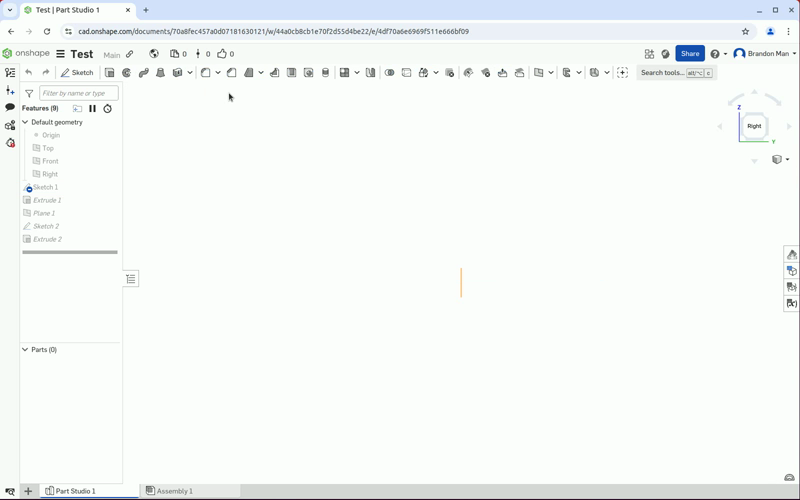
key(shift+s)
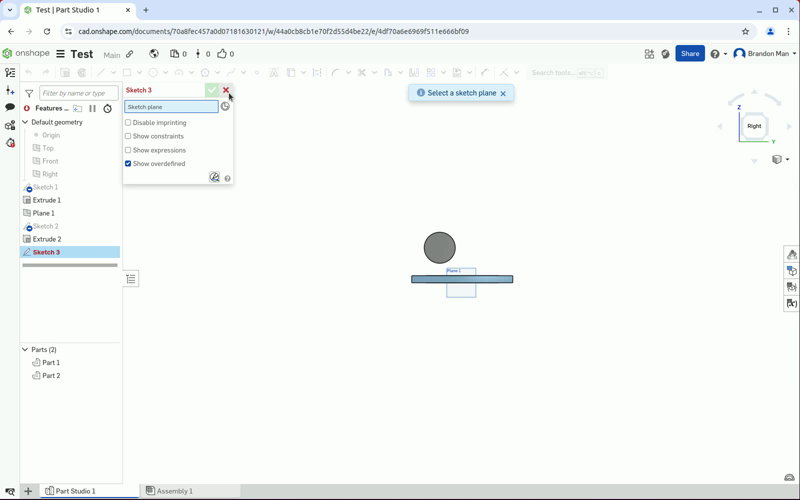
mouse_move(73, 215)
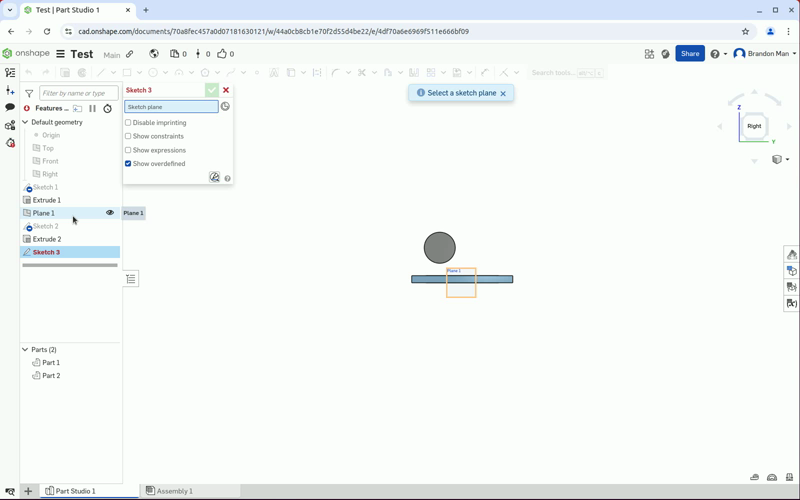
click(73, 215)
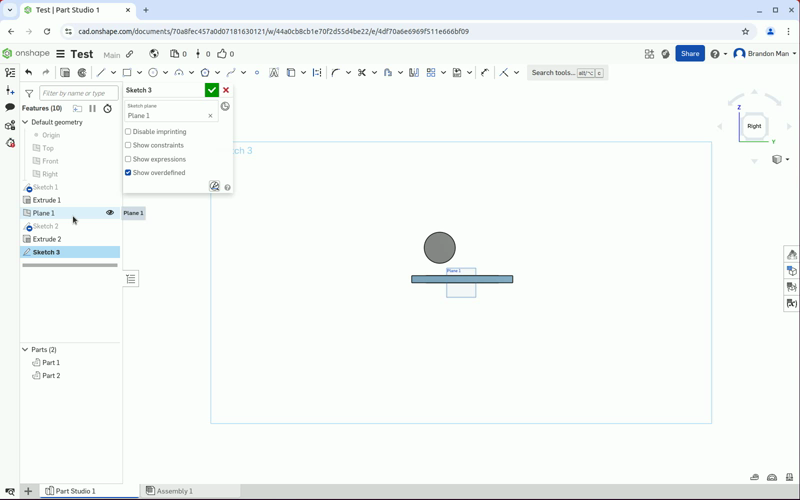
mouse_move(73, 352)
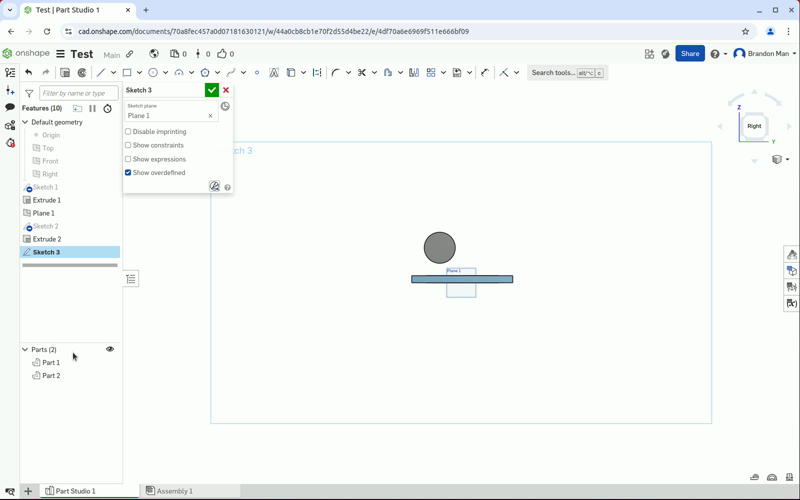
key(y)
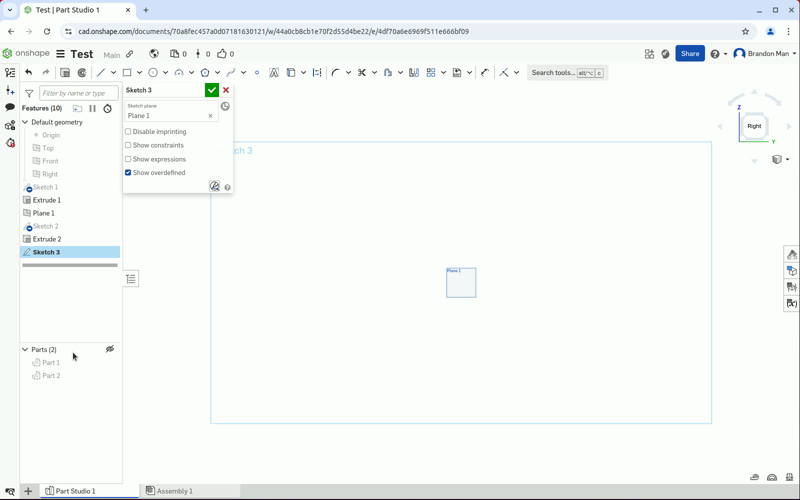
key(c)
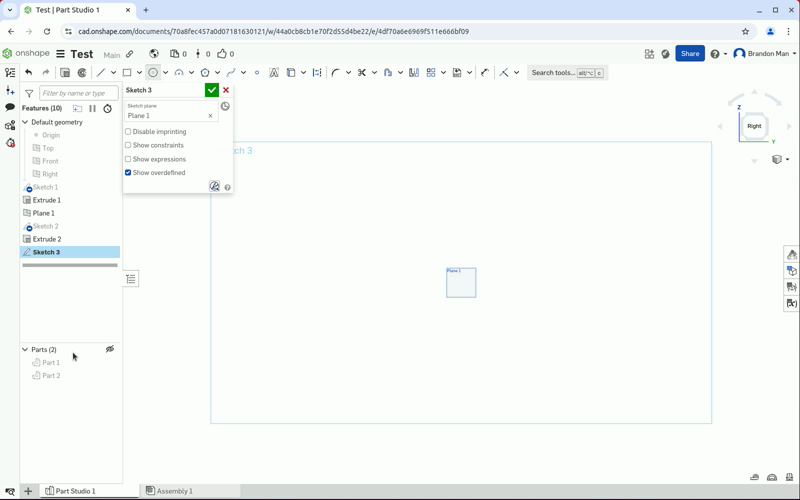
key_down(shift)
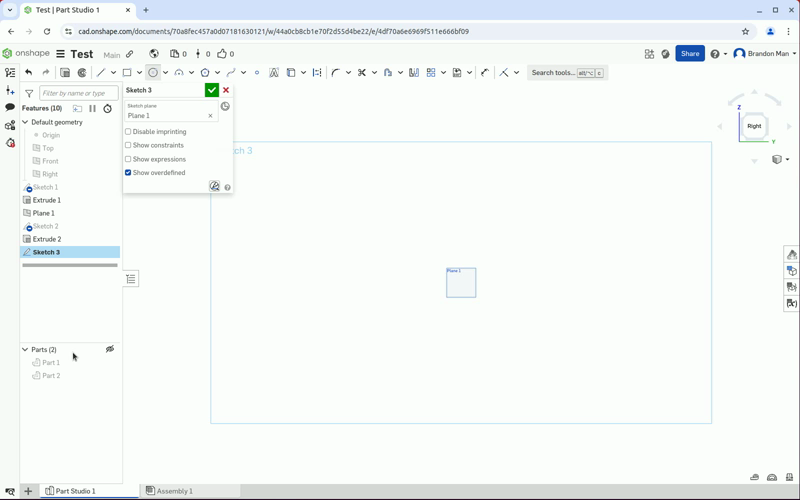
mouse_move(484, 247)
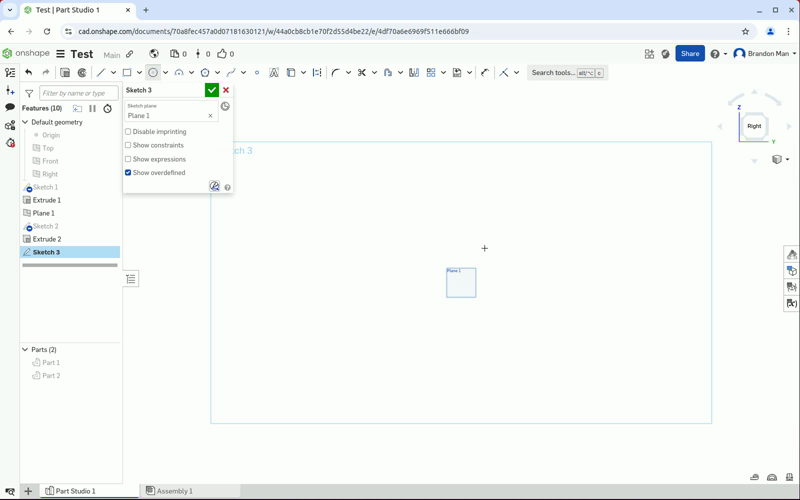
click(484, 247)
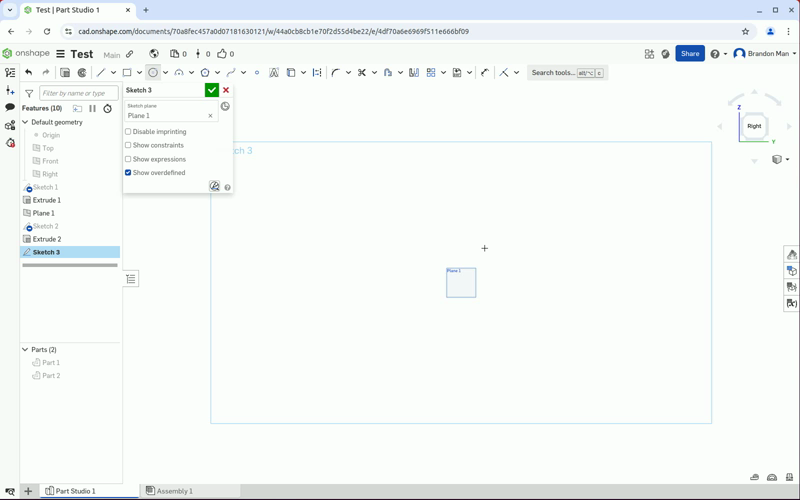
key_up(shift)
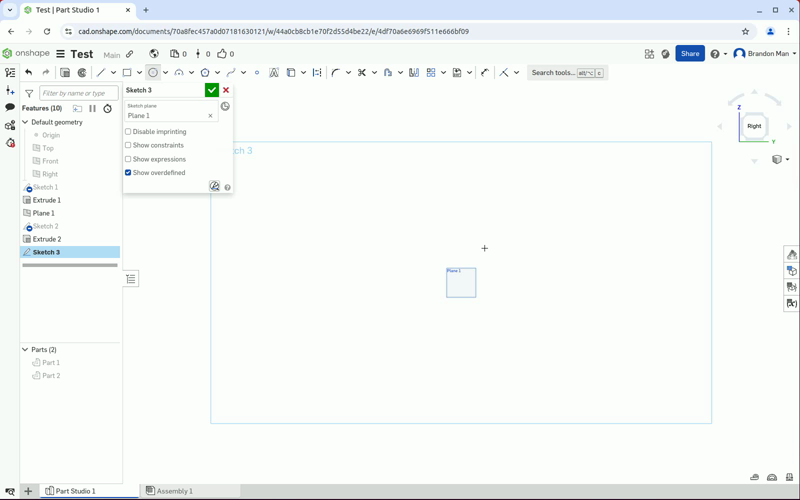
mouse_move(500, 247)
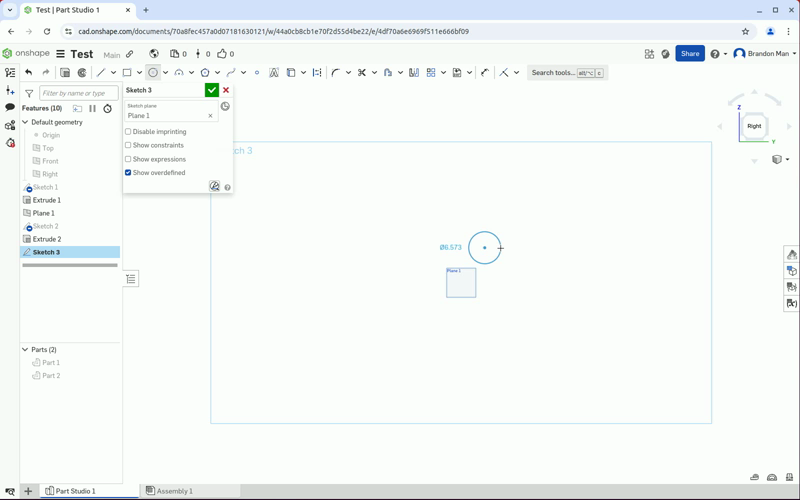
click(500, 247)
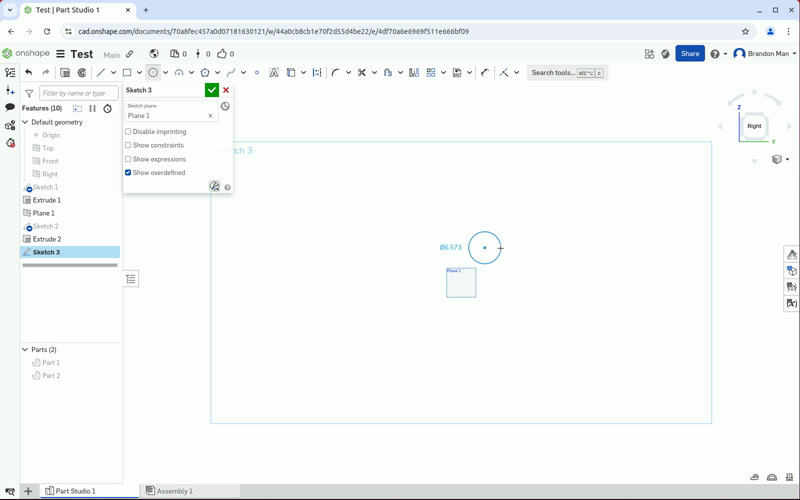
key(esc)
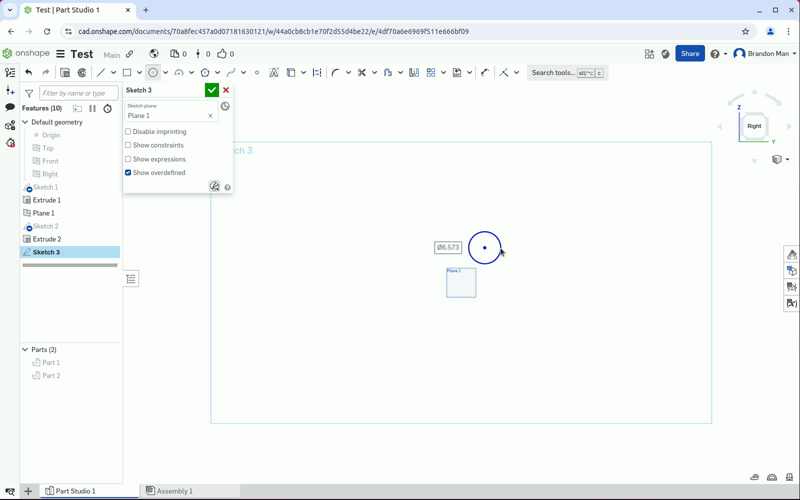
mouse_move(488, 236)
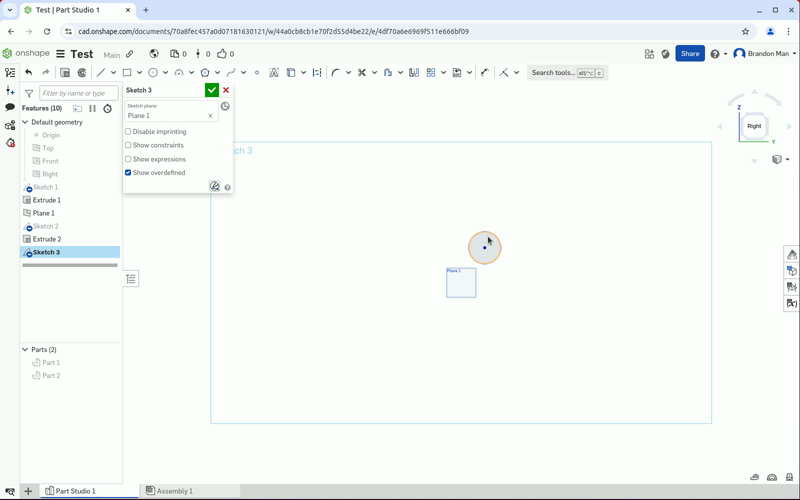
scroll(6)
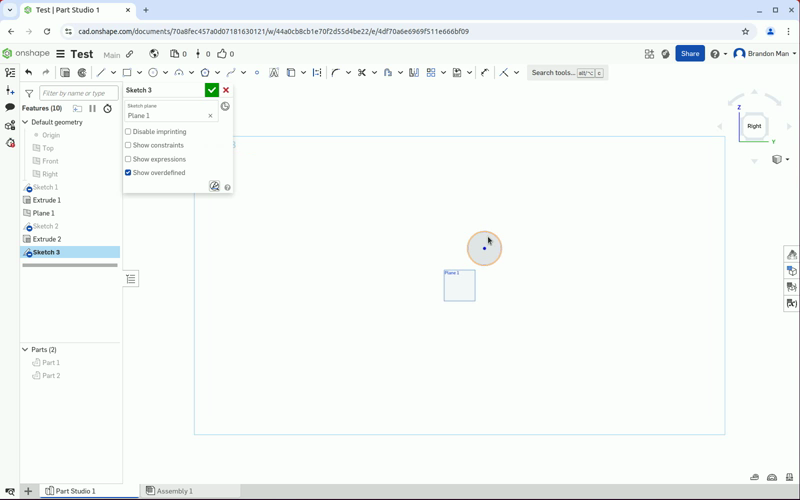
scroll(6)
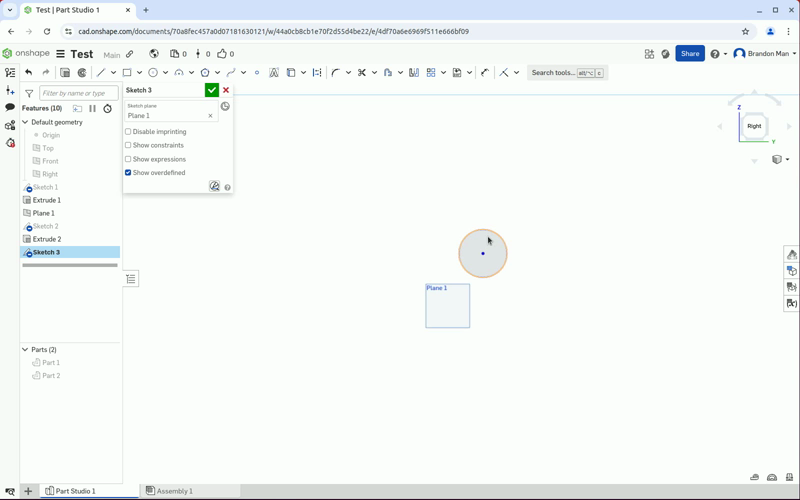
scroll(6)
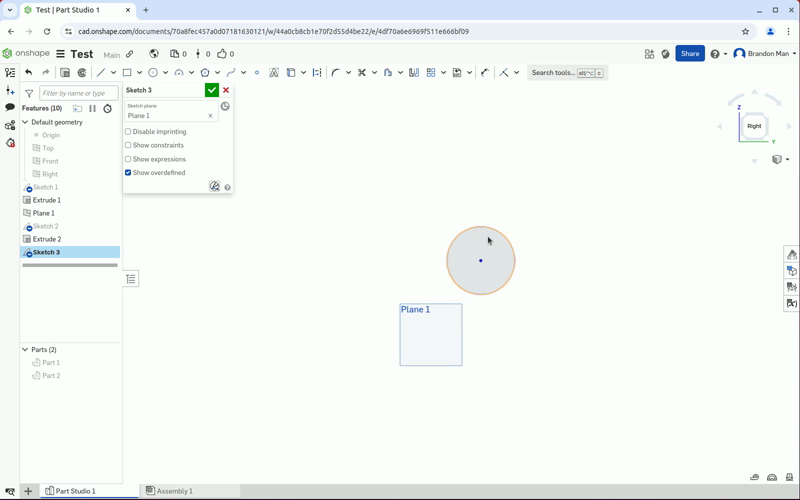
scroll(6)
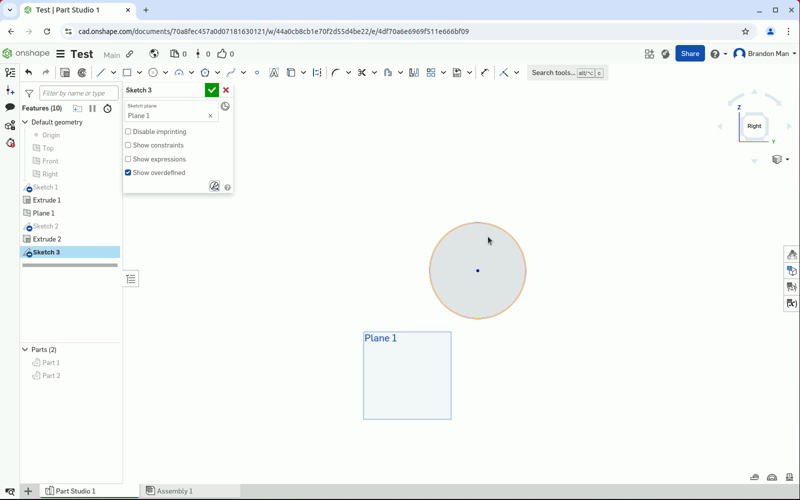
scroll(6)
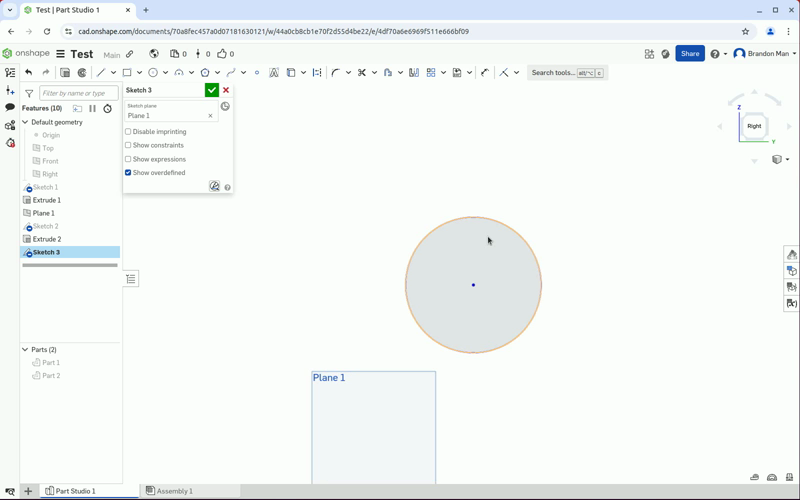
scroll(6)
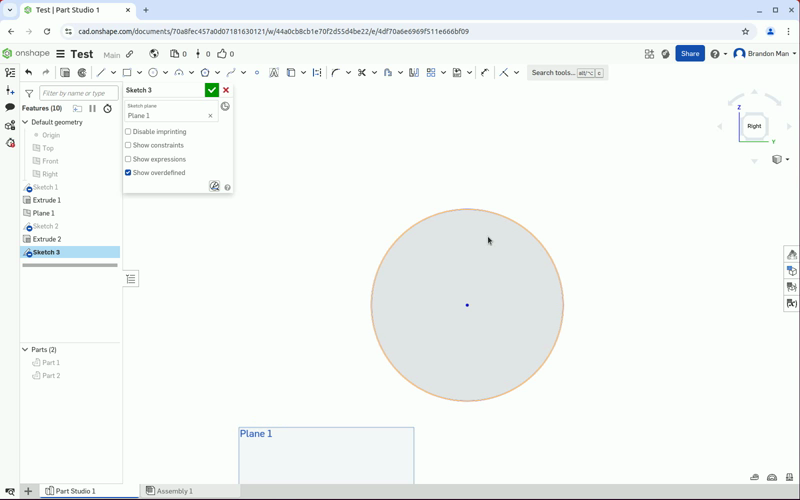
scroll(6)
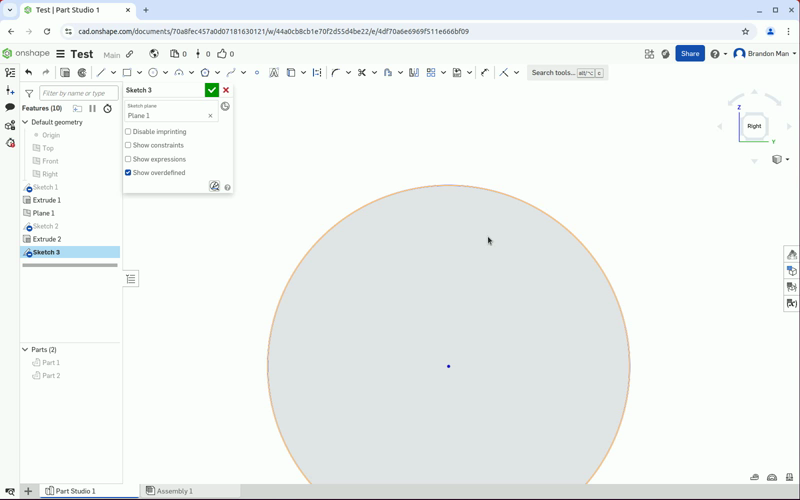
click(488, 236)
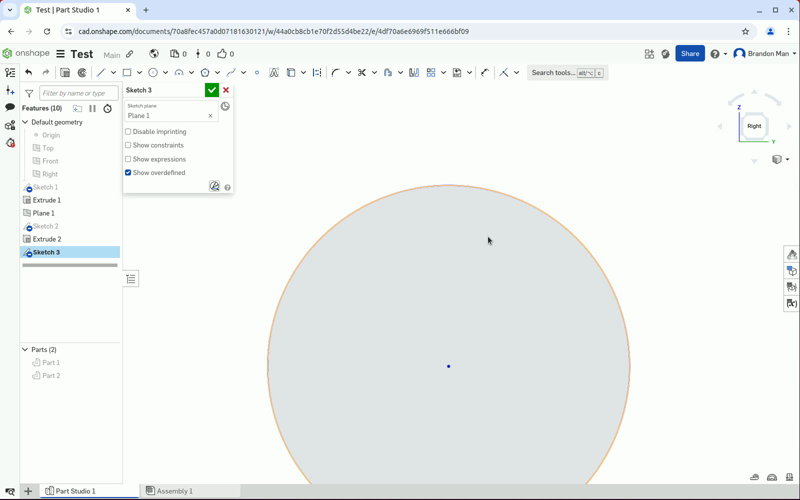
scroll(-6)
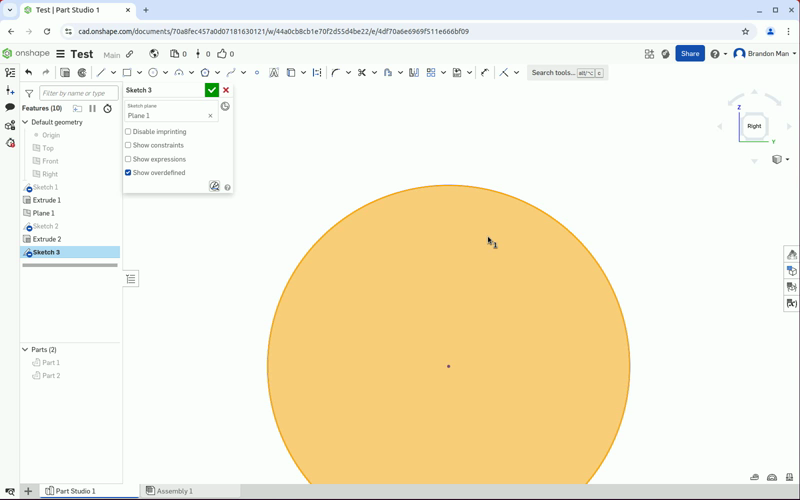
scroll(-6)
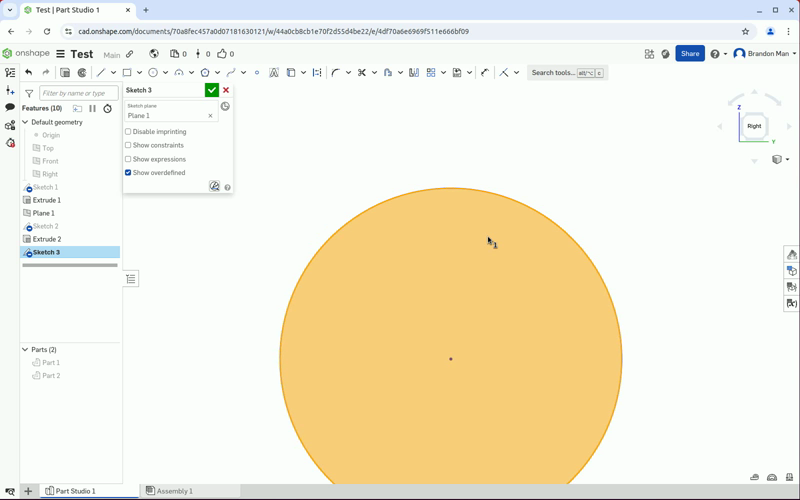
scroll(-6)
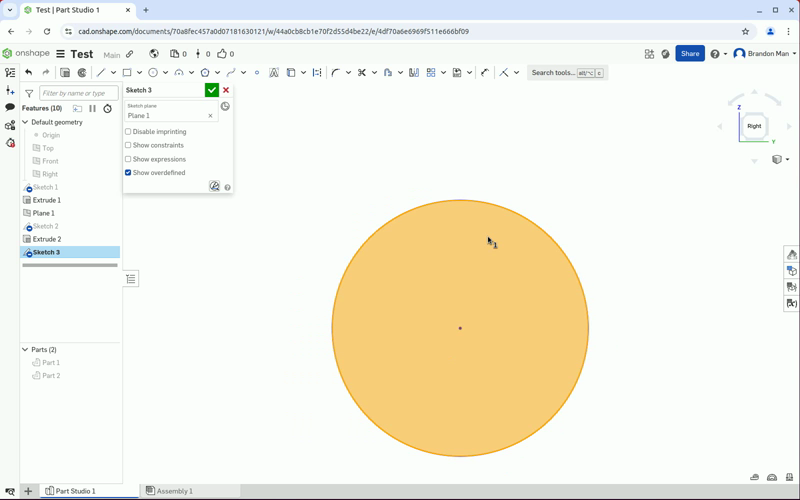
scroll(-6)
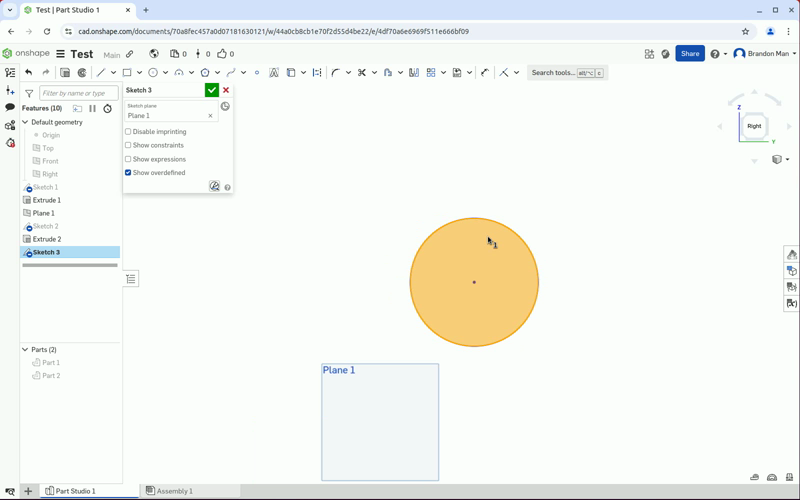
scroll(-6)
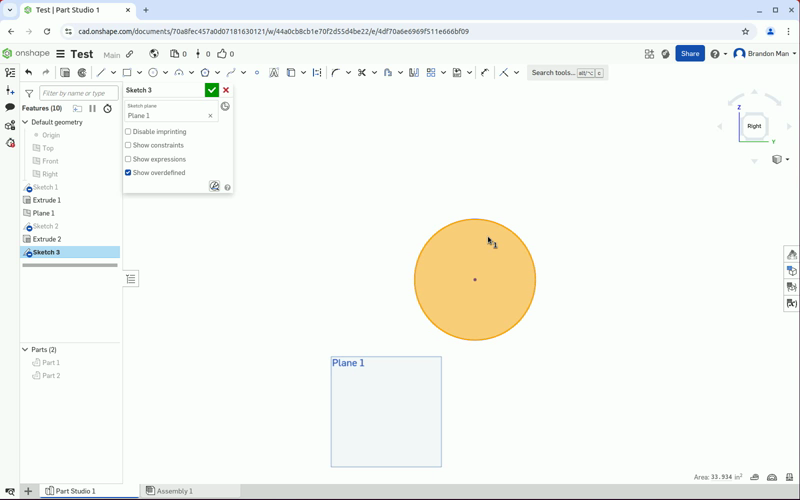
scroll(-6)
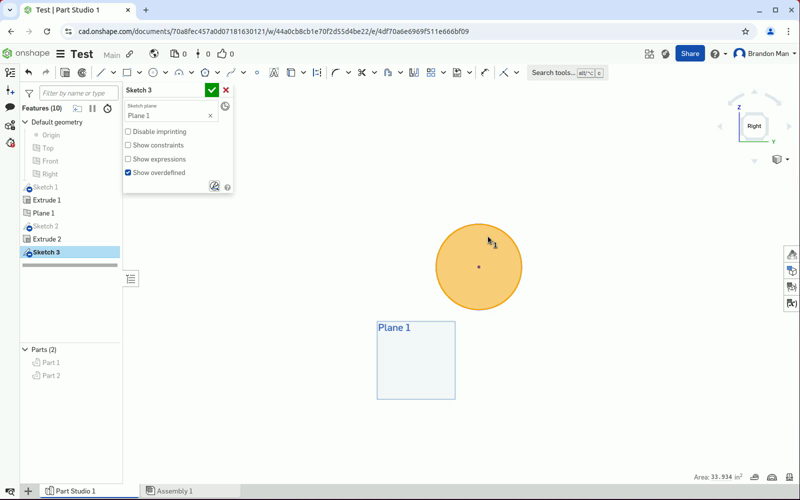
scroll(-6)
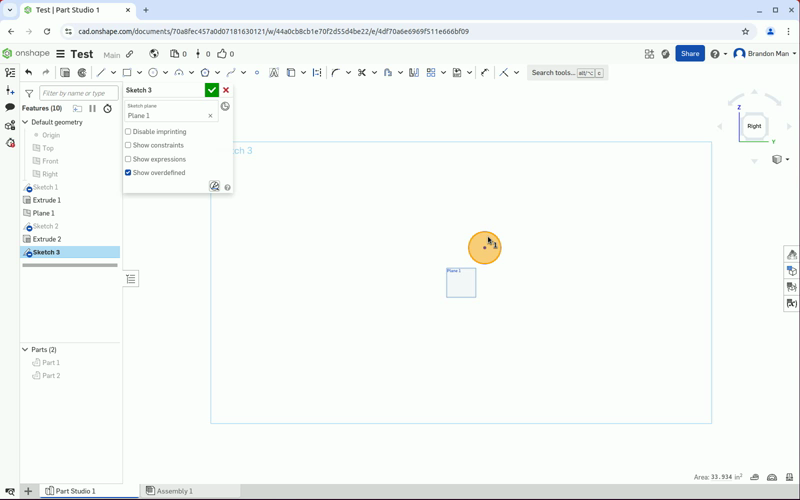
mouse_move(73, 352)
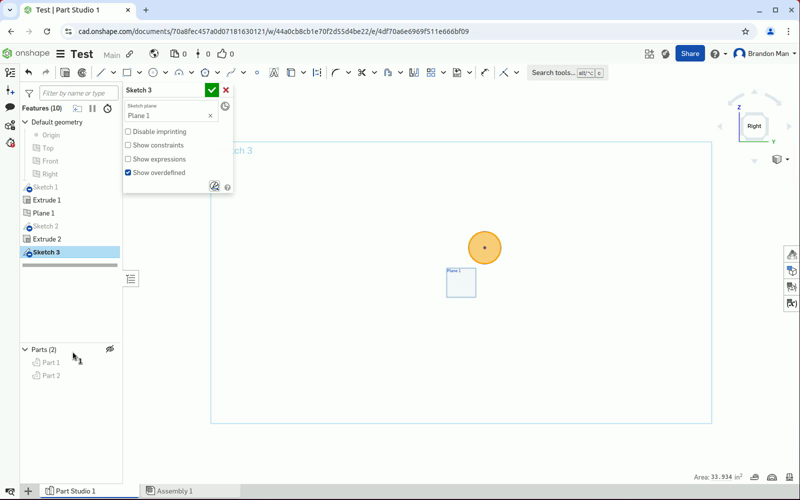
key(shift+y)
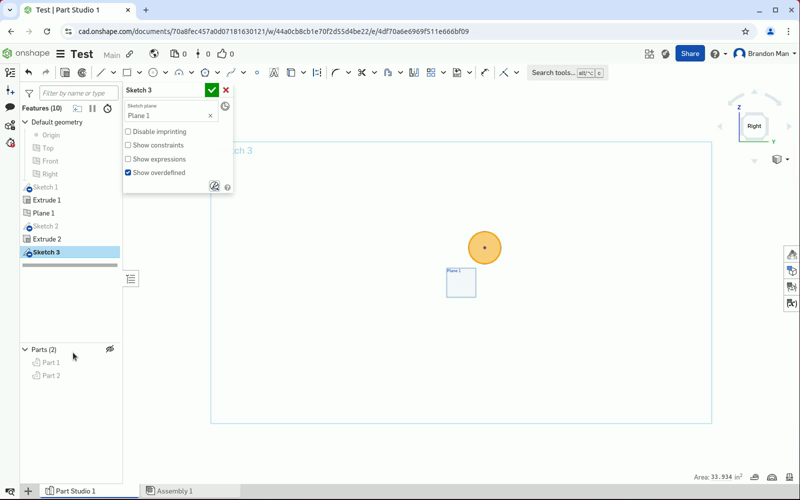
key(shift+e)
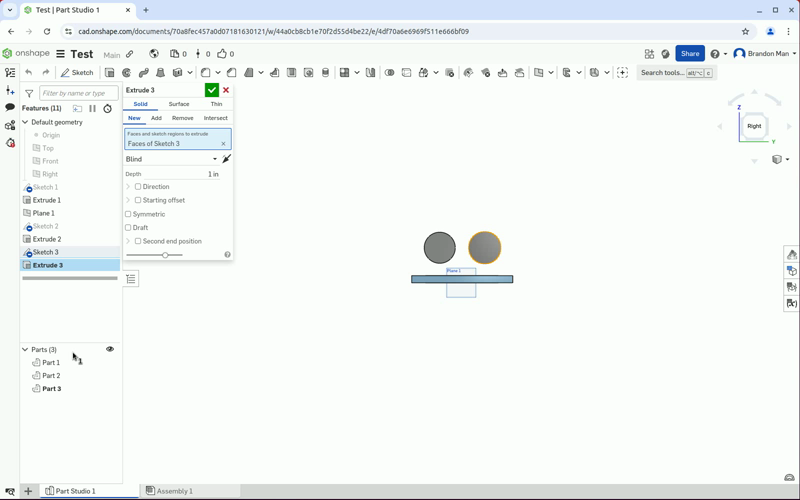
mouse_move(143, 106)
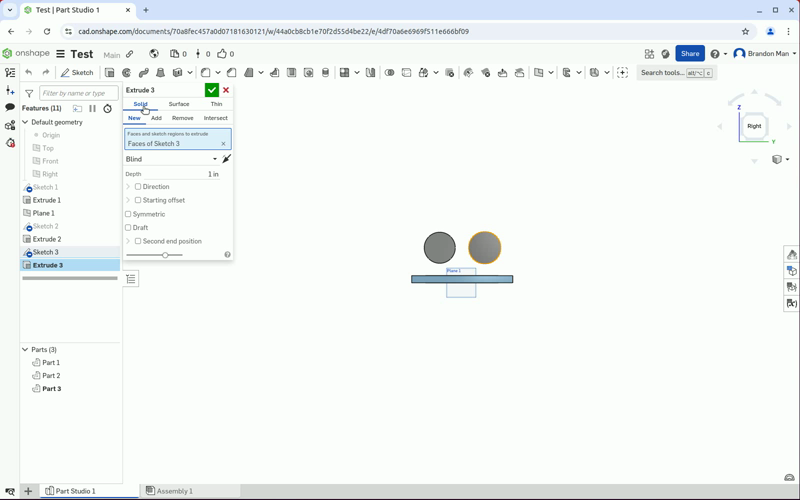
click(143, 106)
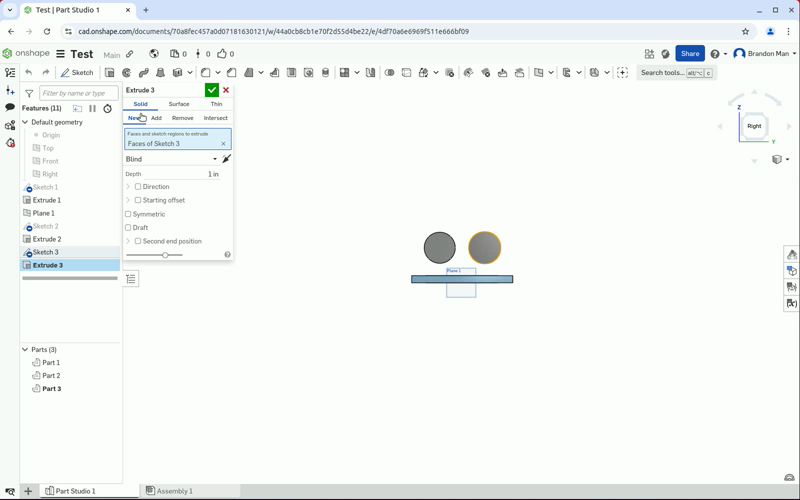
mouse_move(137, 120)
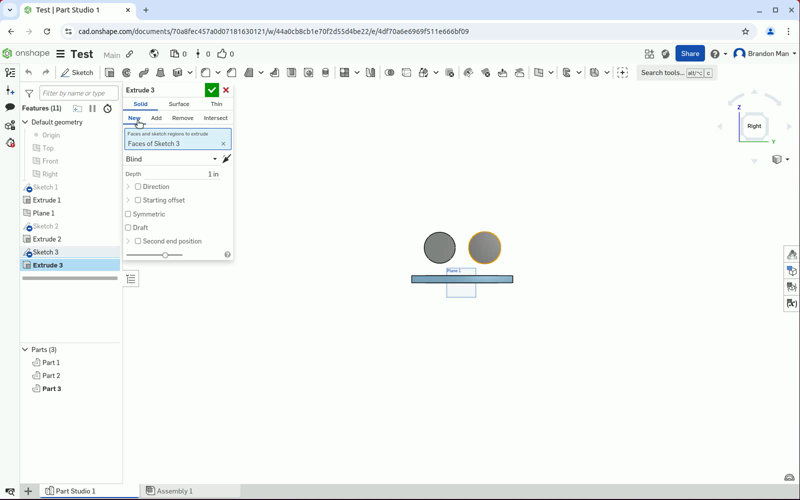
click(137, 120)
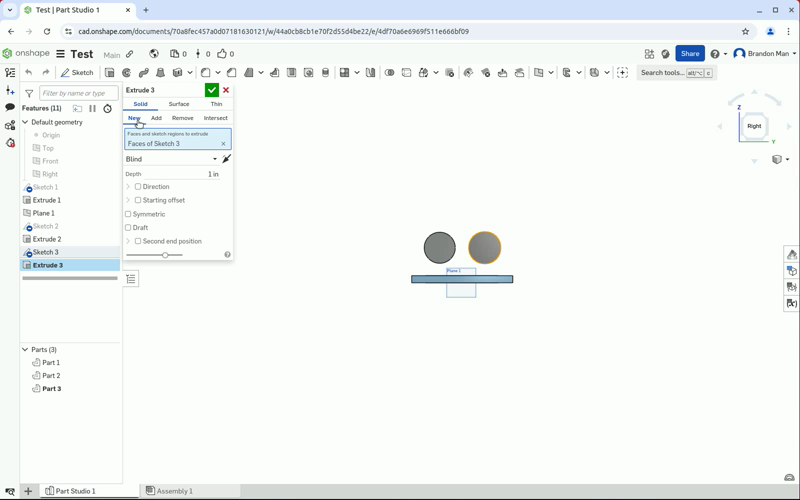
key(tab, 4)
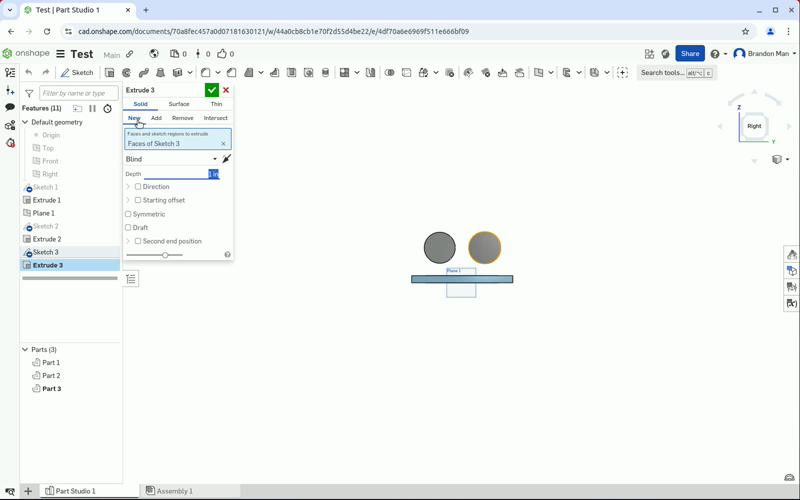
text(15.405)
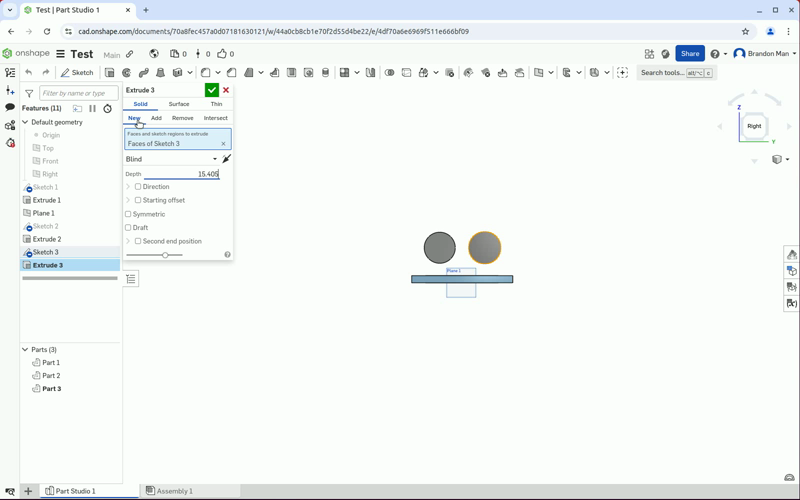
key(enter)
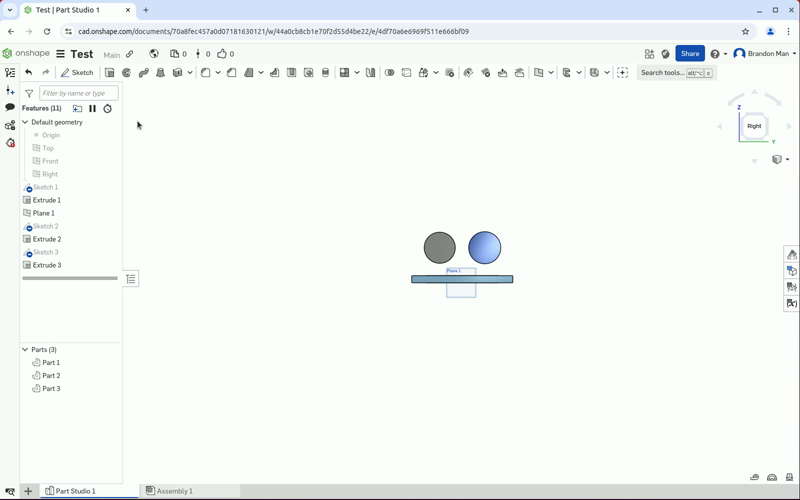
key(shift+h)
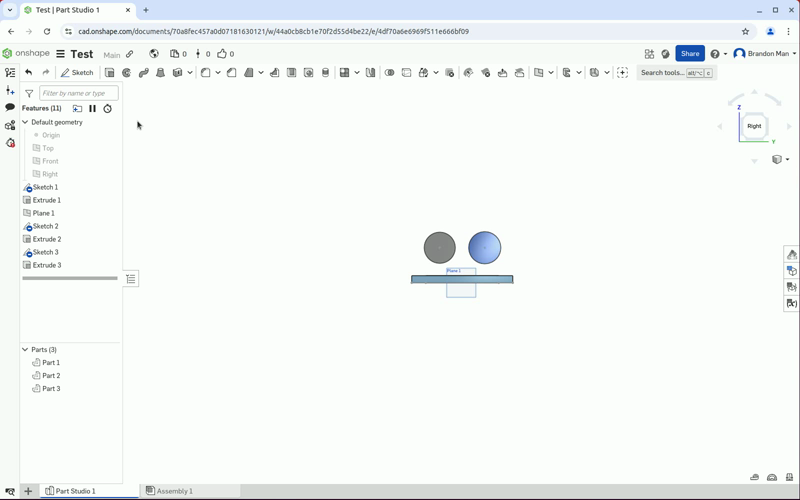
key(shift+h)
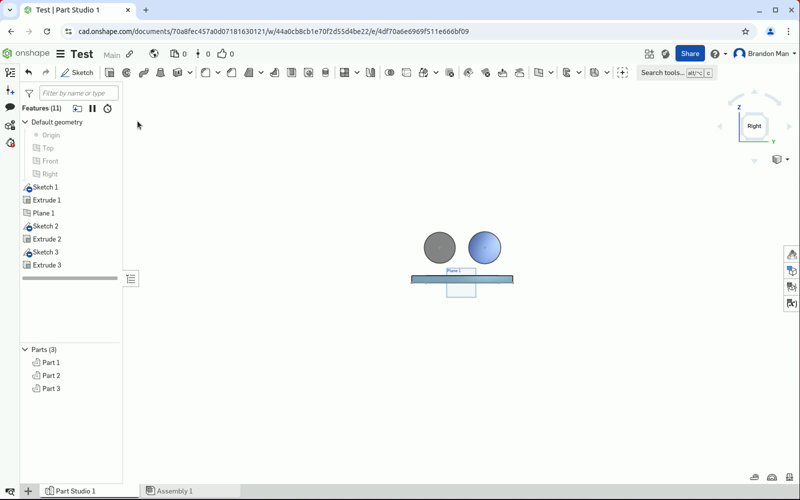
key(shift+7)
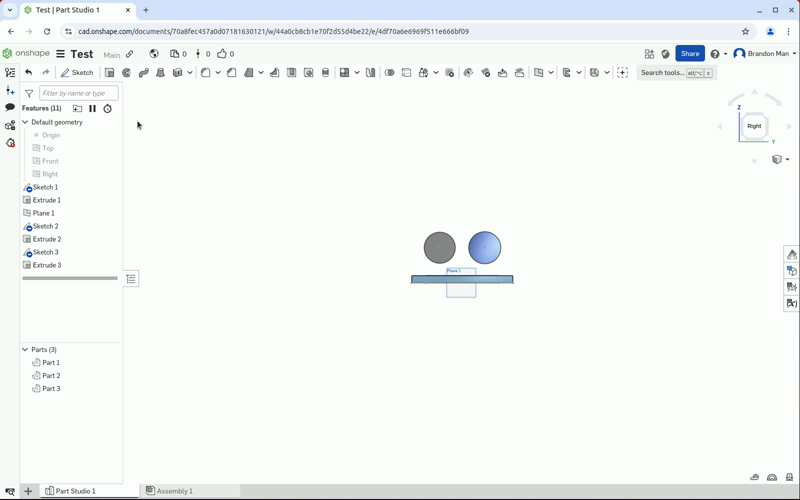
key(right, 2)
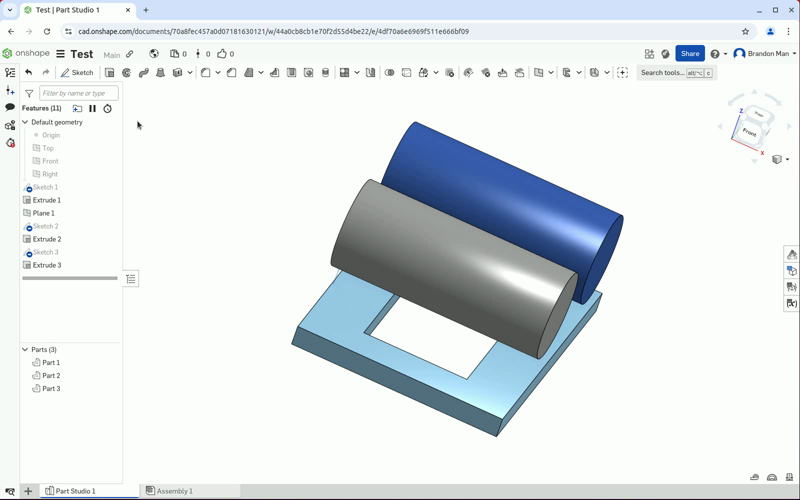
key(down, 2)
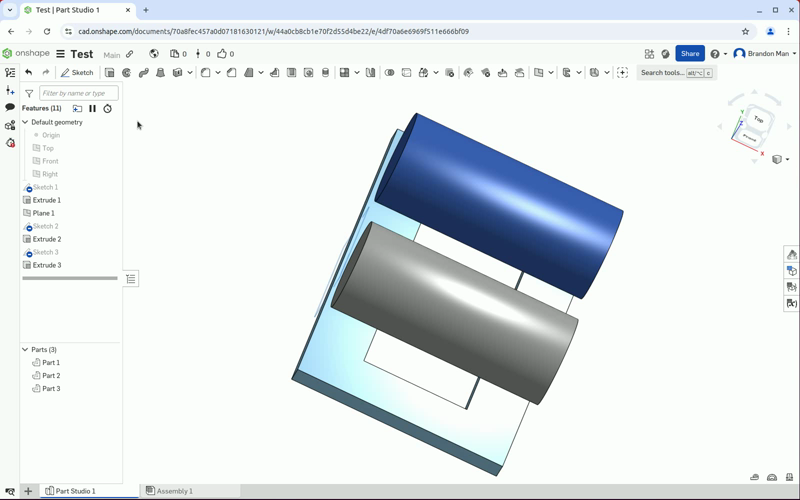
key(up, 2)
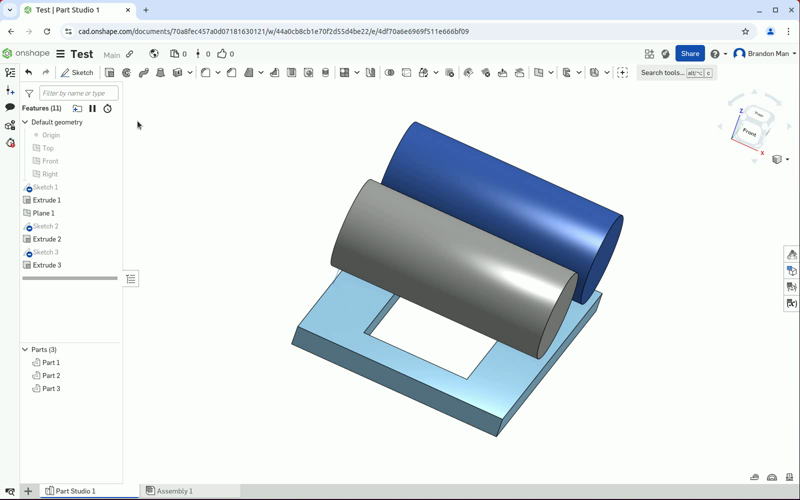
key(left, 2)
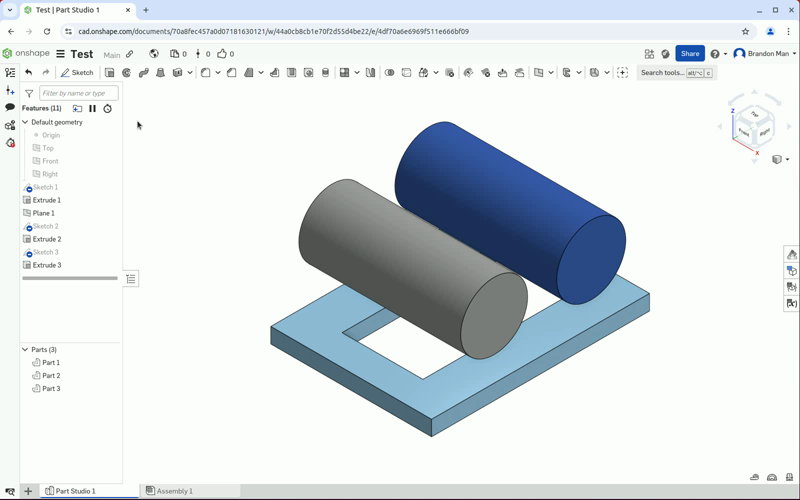
mouse_move(73, 189)
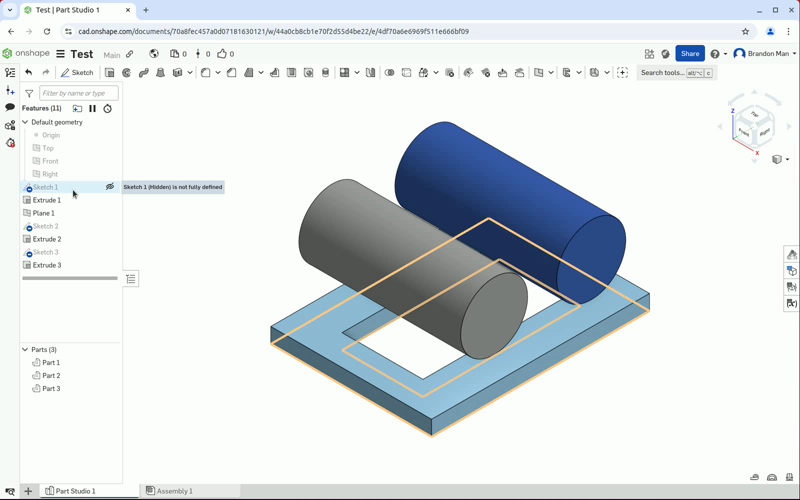
click(73, 189)